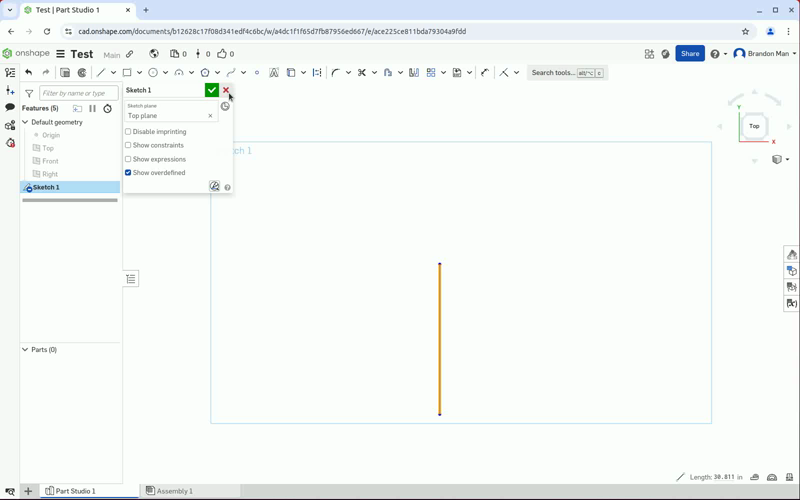
key(shift+h)
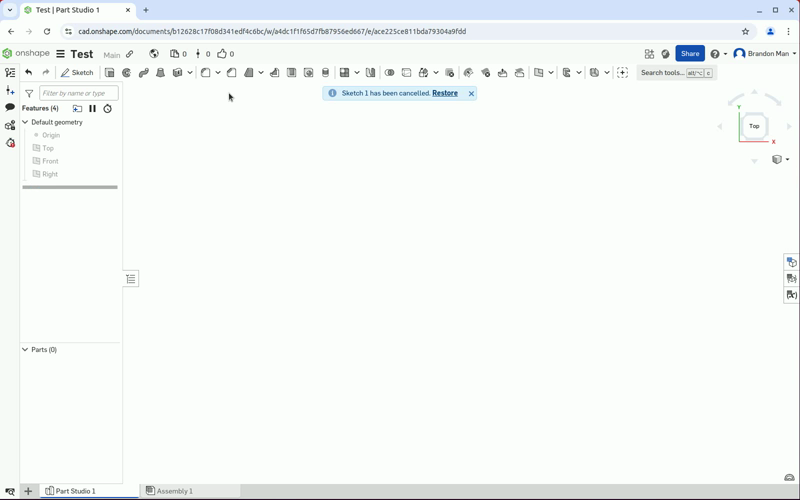
mouse_move(73, 352)
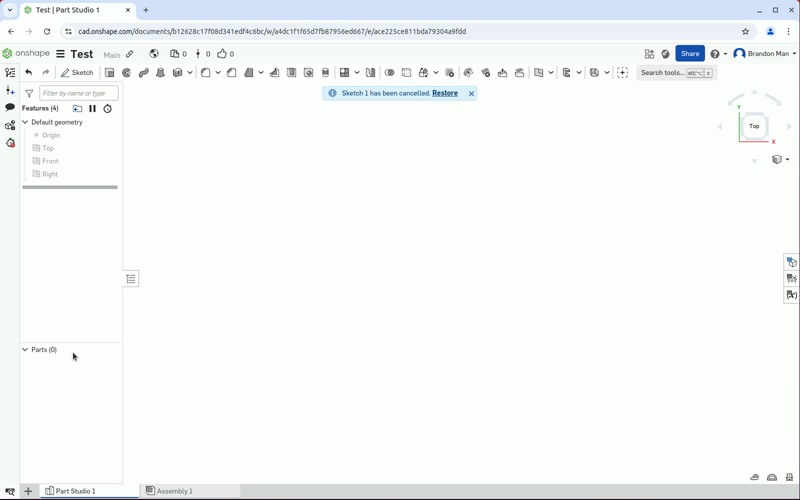
key(y)
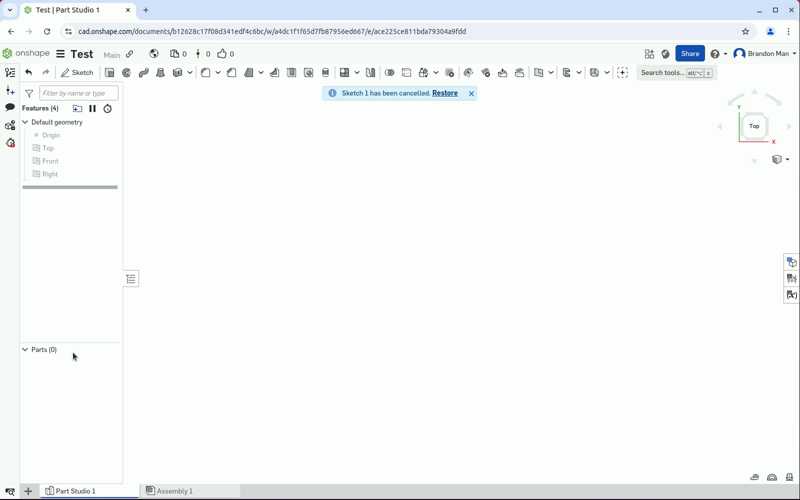
key(shift+p)
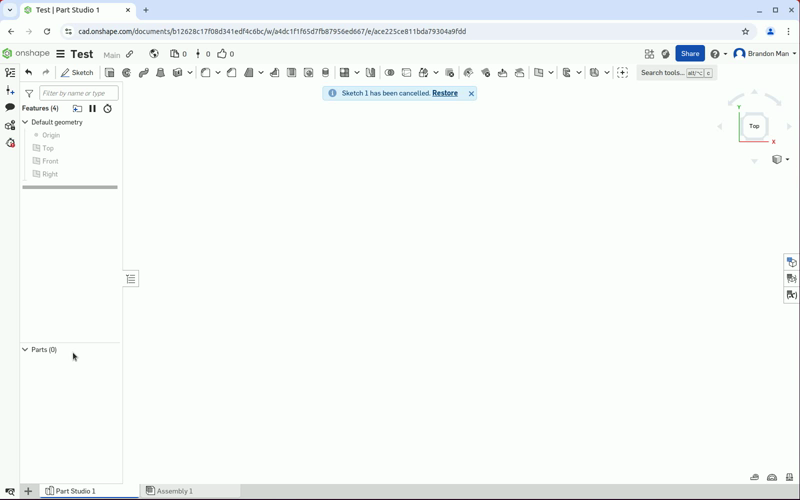
key(space)
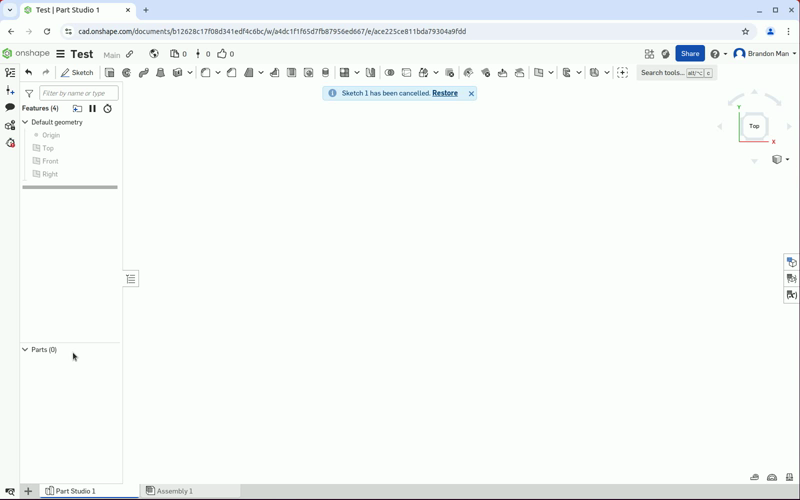
key_down(shift)
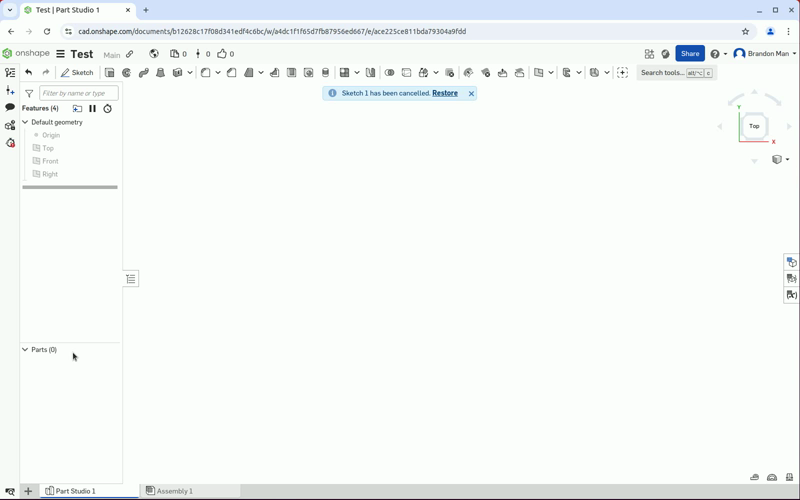
key(up)
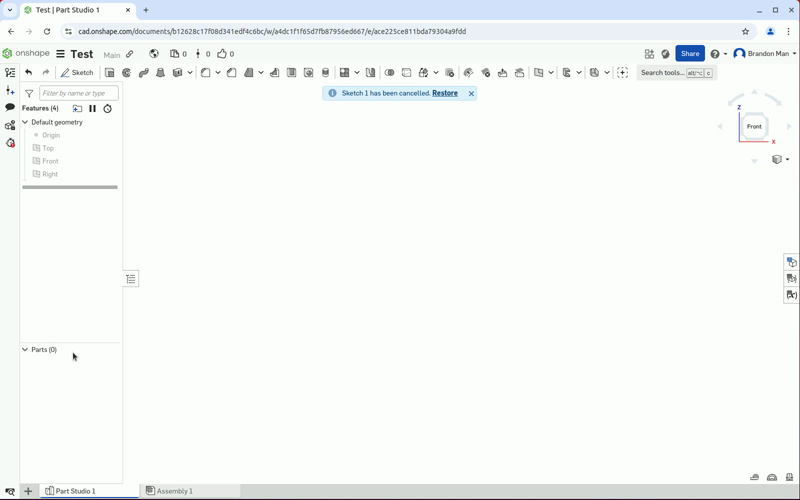
key_up(shift)
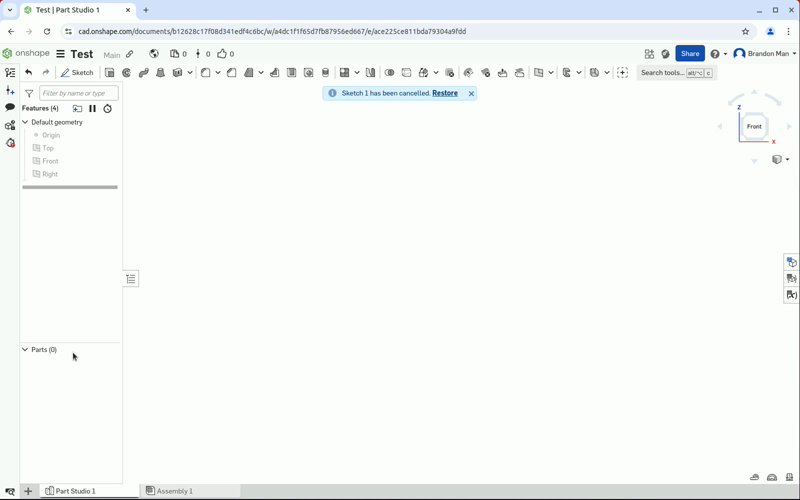
mouse_move(73, 352)
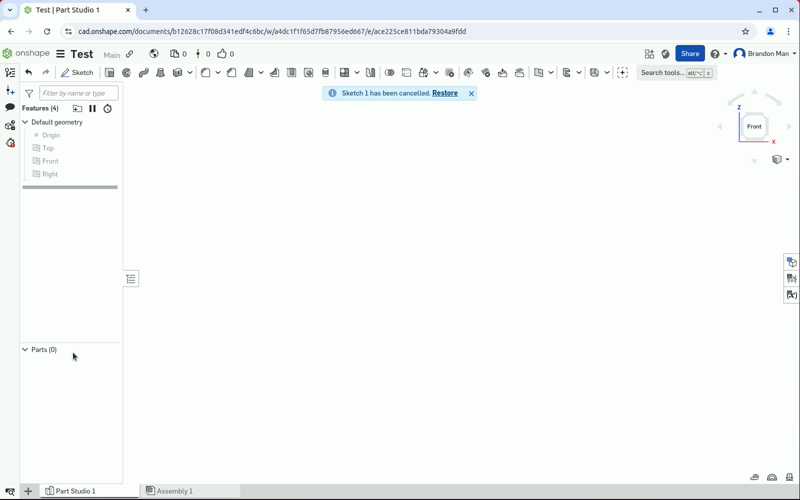
key(shift+y)
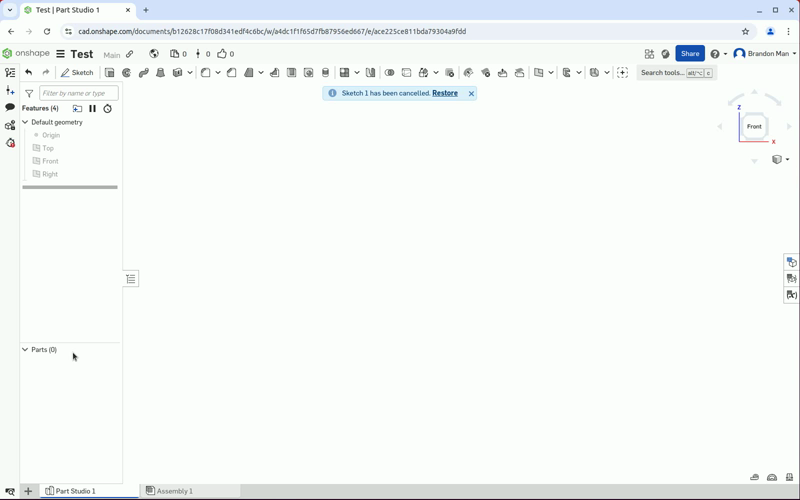
key(shift+s)
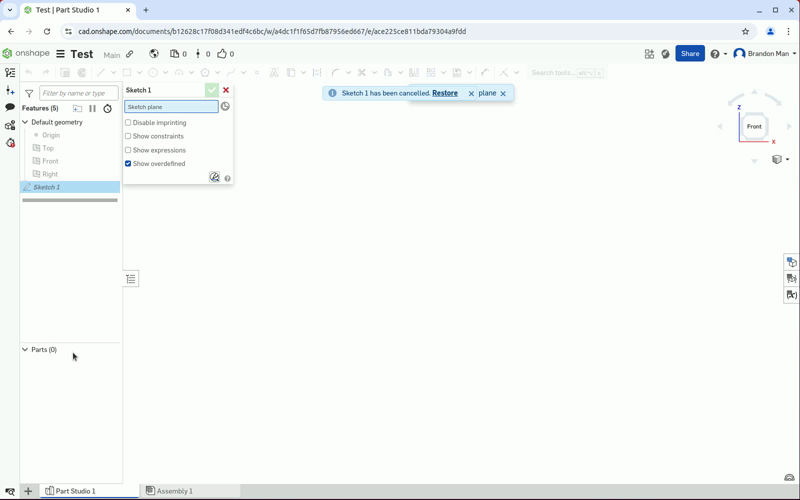
mouse_move(73, 163)
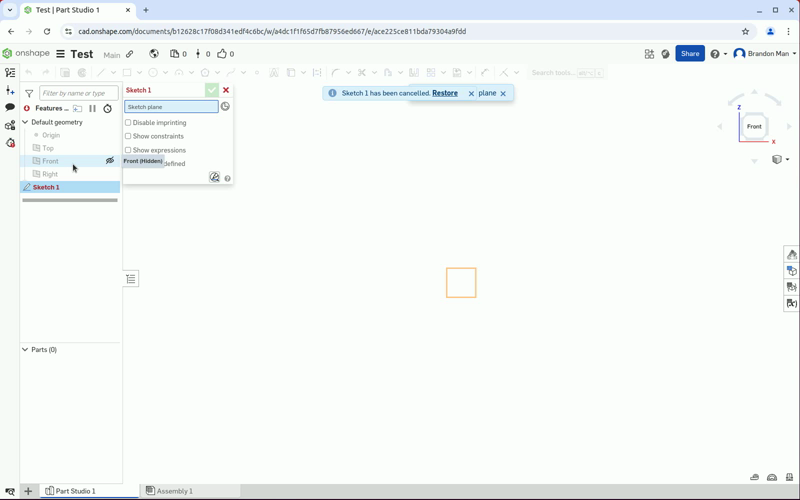
click(73, 163)
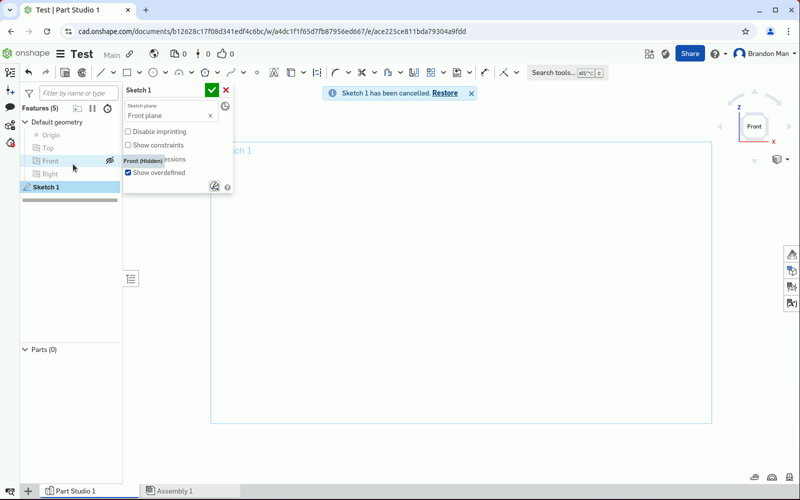
mouse_move(73, 352)
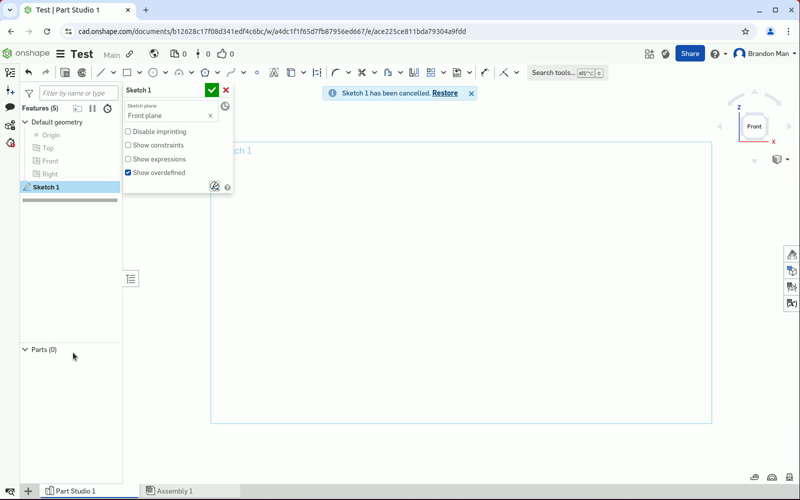
key(y)
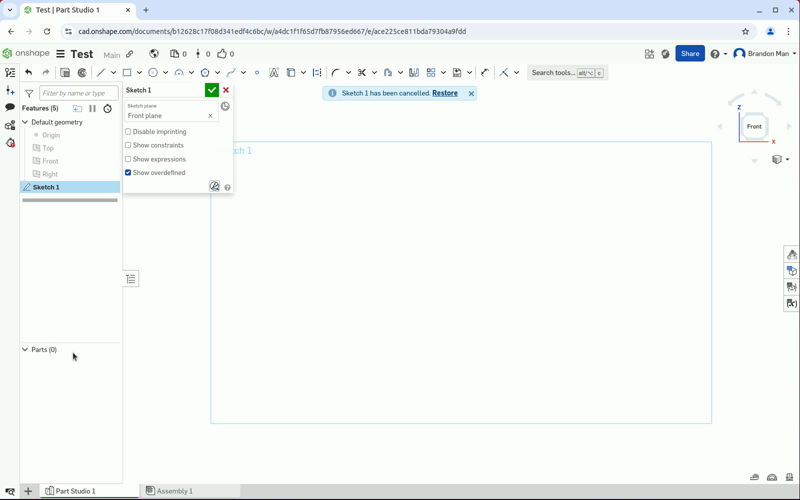
key(l)
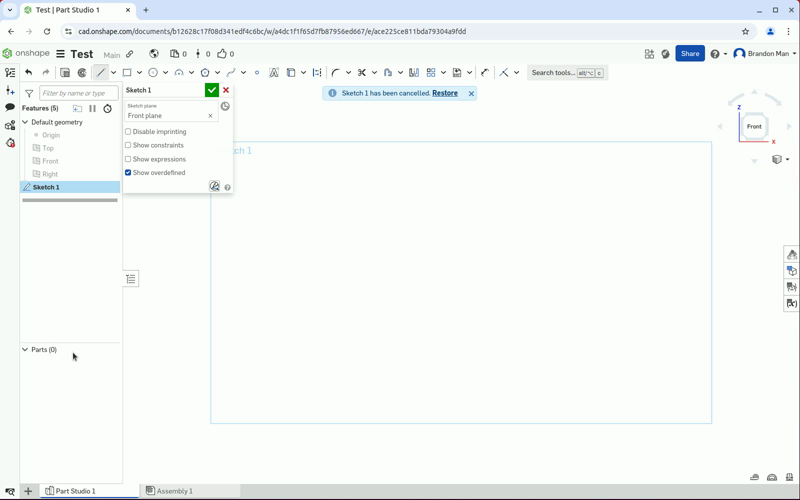
key_down(shift)
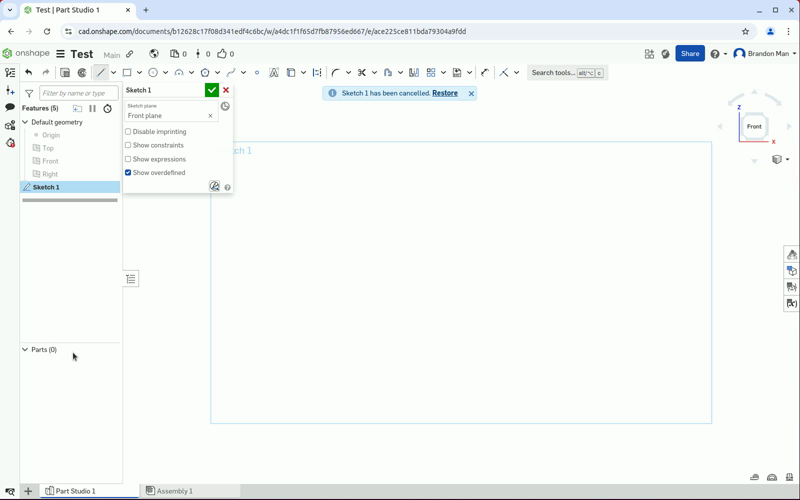
mouse_move(460, 282)
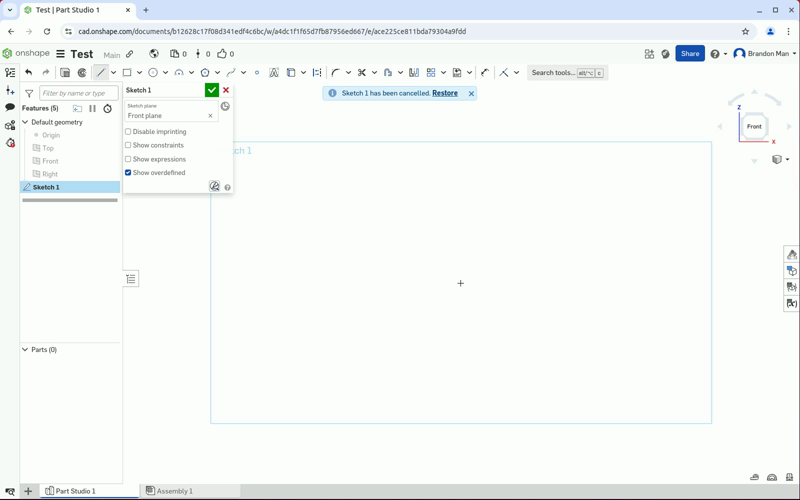
click(460, 282)
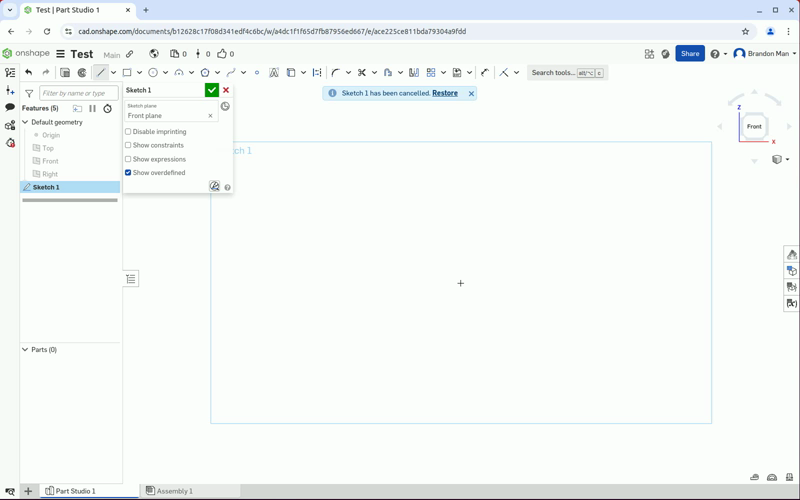
key_up(shift)
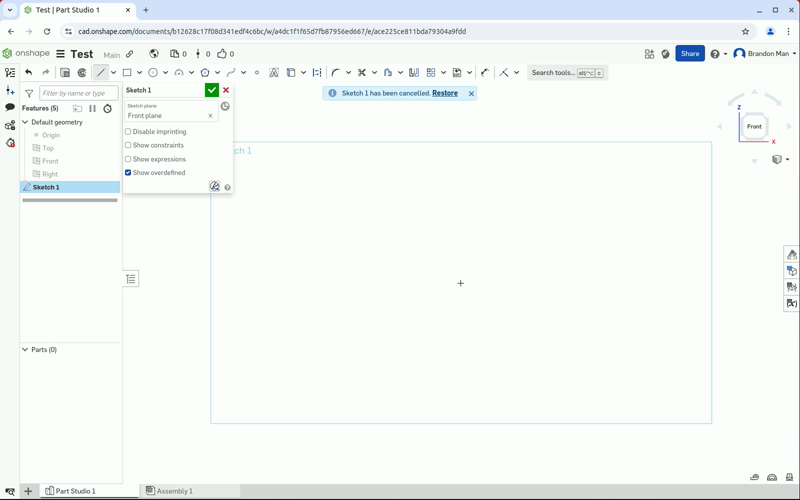
key_down(shift)
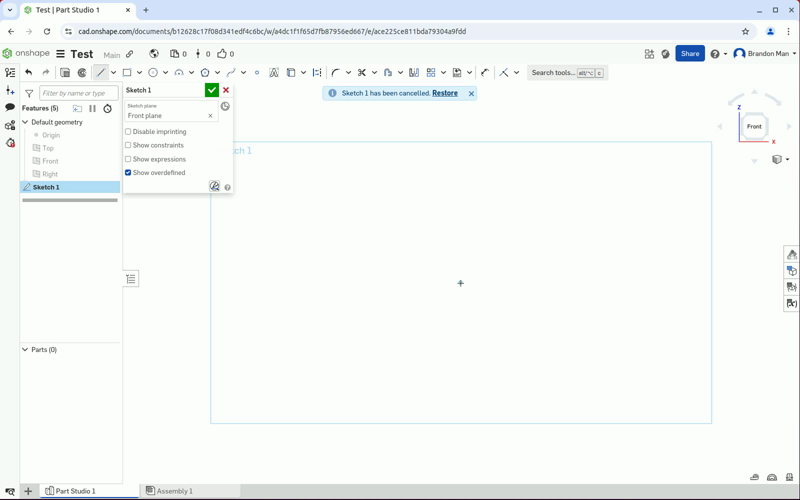
mouse_move(573, 282)
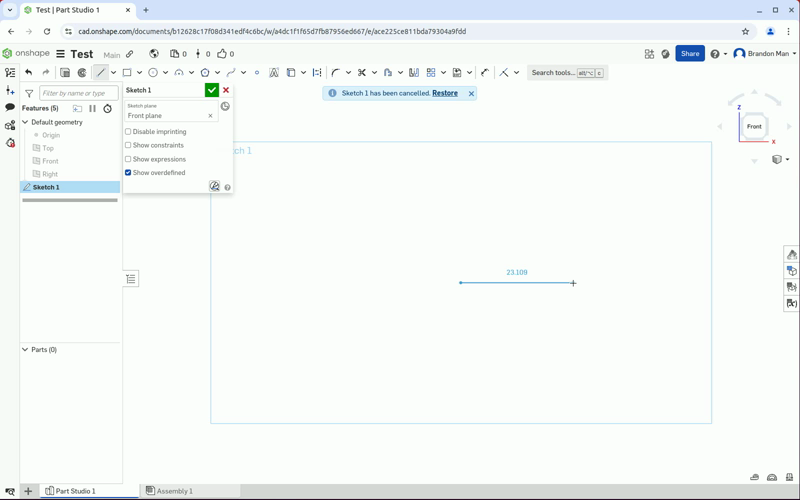
click(573, 282)
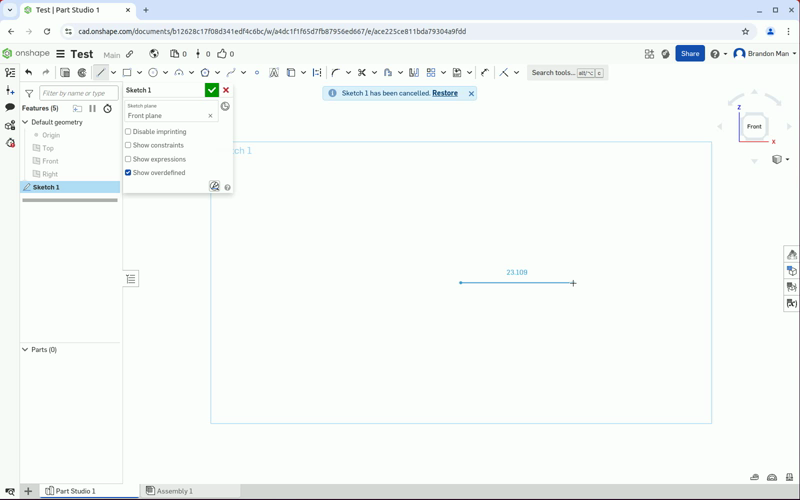
key_up(shift)
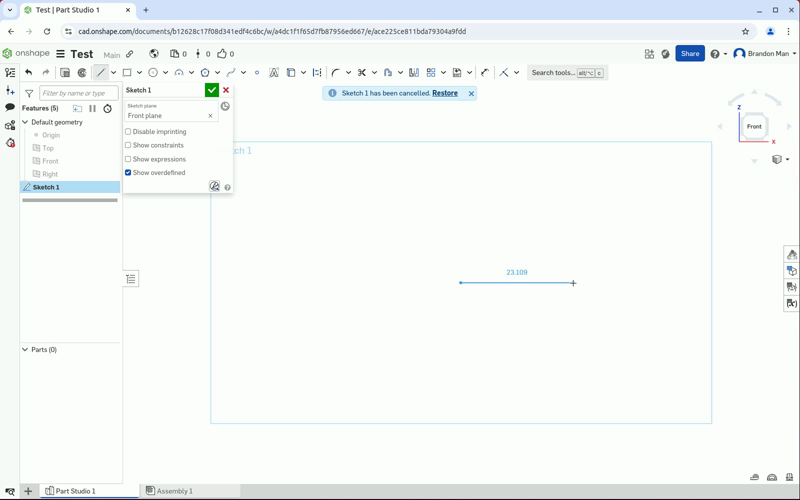
key_down(shift)
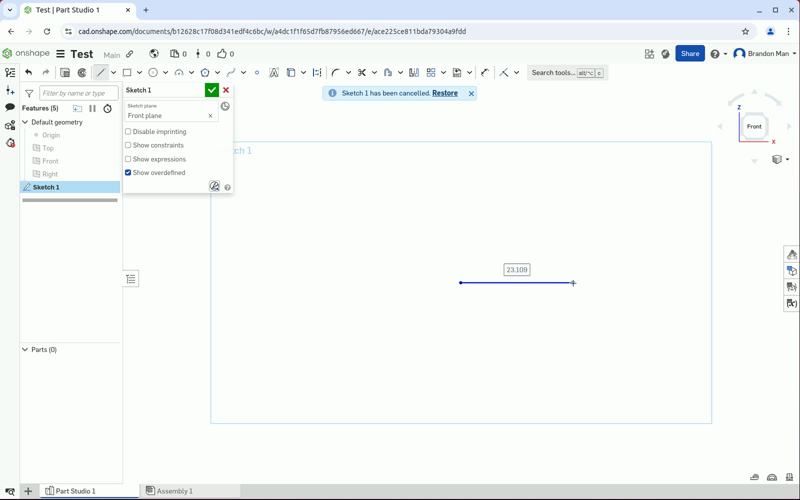
mouse_move(573, 170)
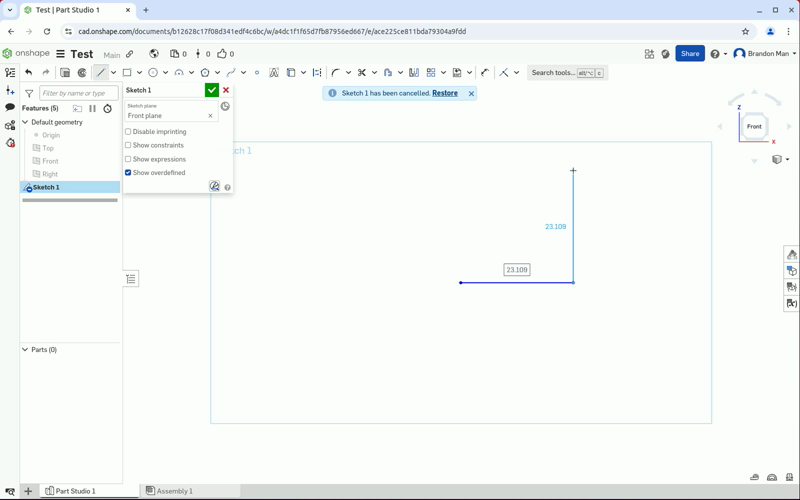
click(573, 170)
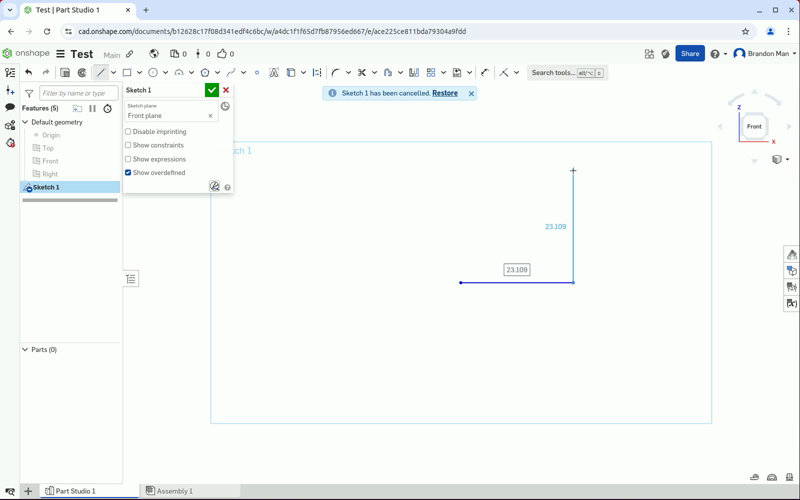
key_up(shift)
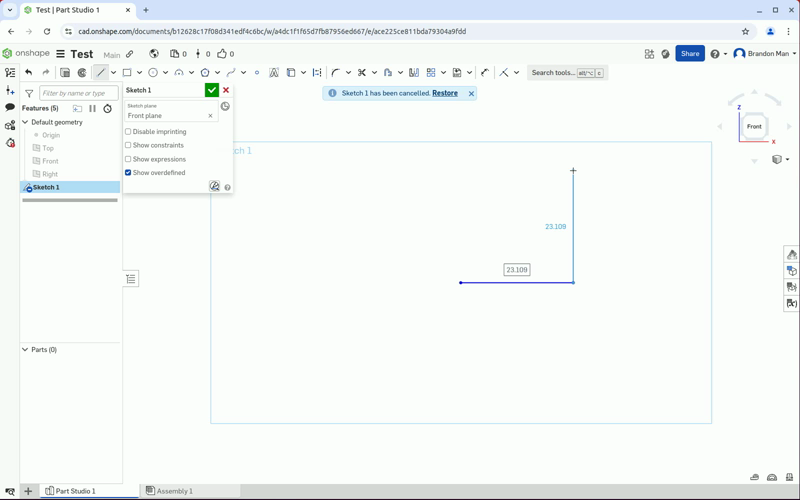
key_down(shift)
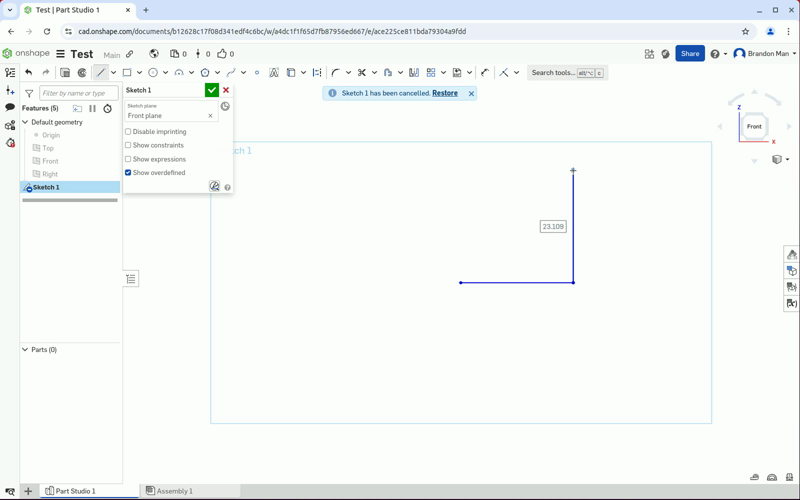
mouse_move(460, 170)
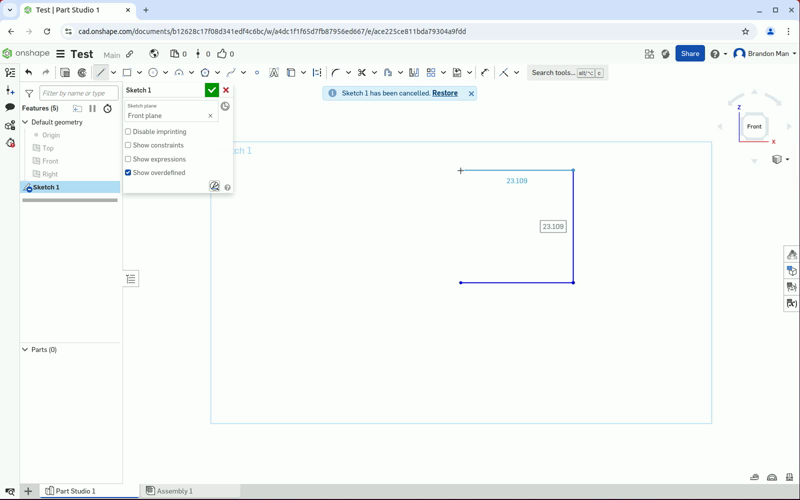
click(460, 170)
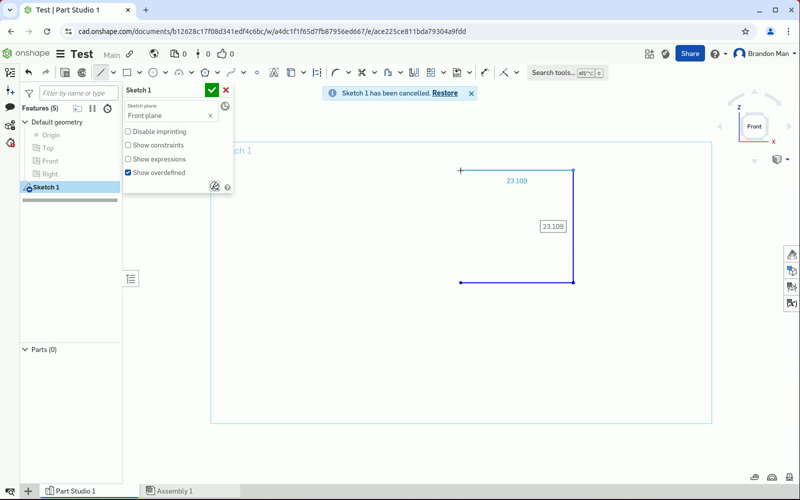
key_up(shift)
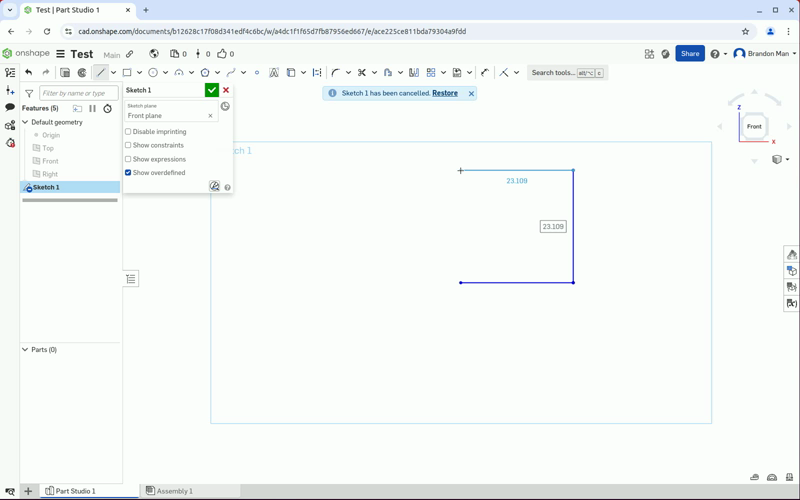
key_down(shift)
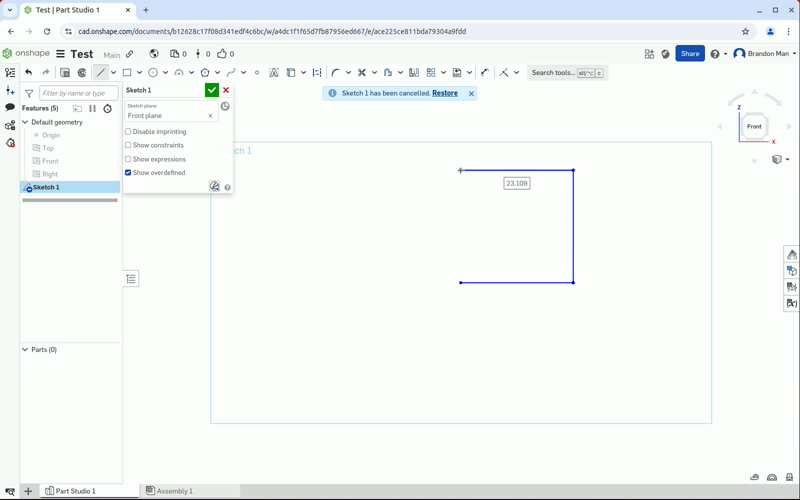
mouse_move(460, 282)
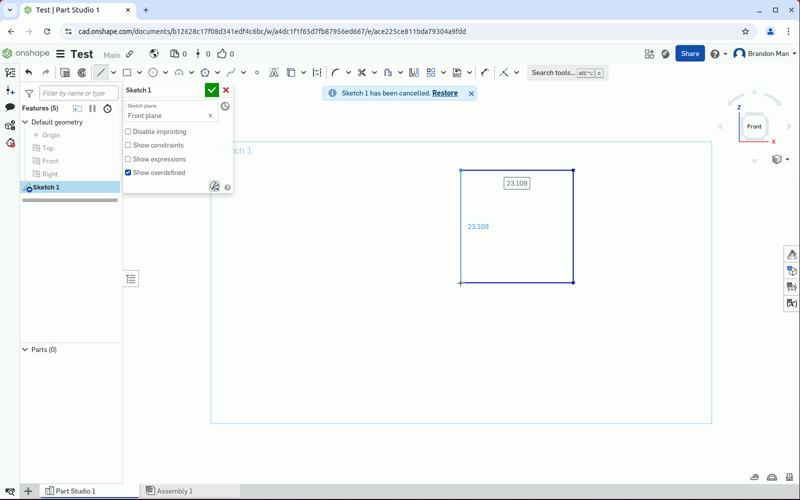
key_up(shift)
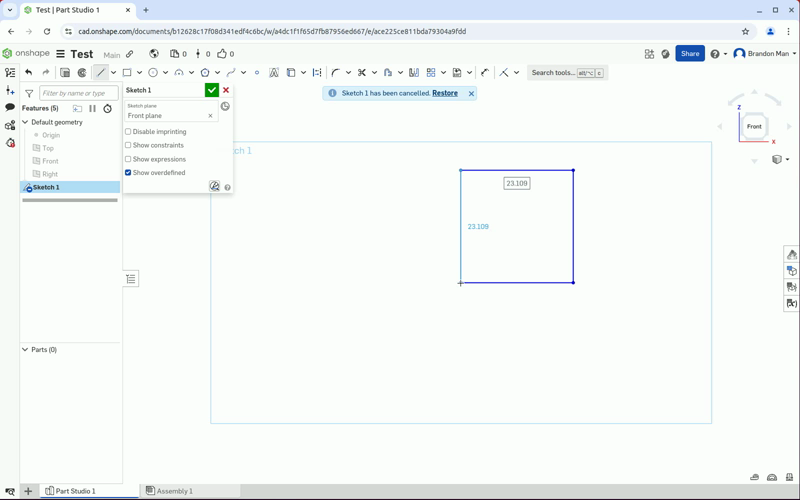
click(460, 282)
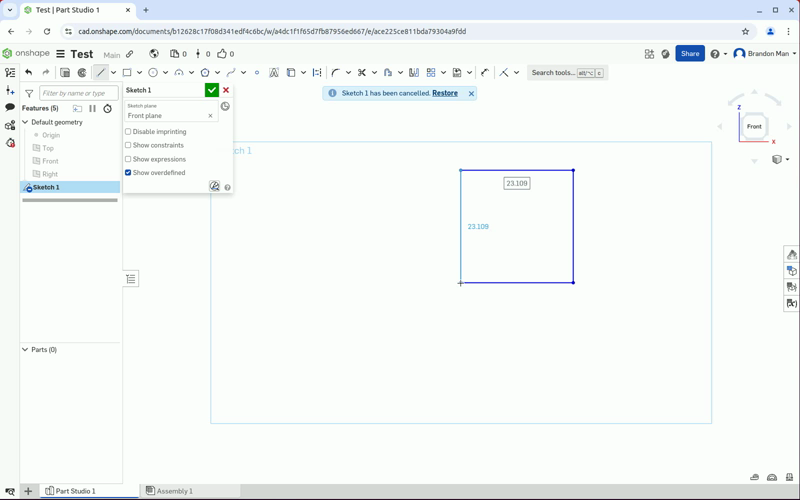
key(esc)
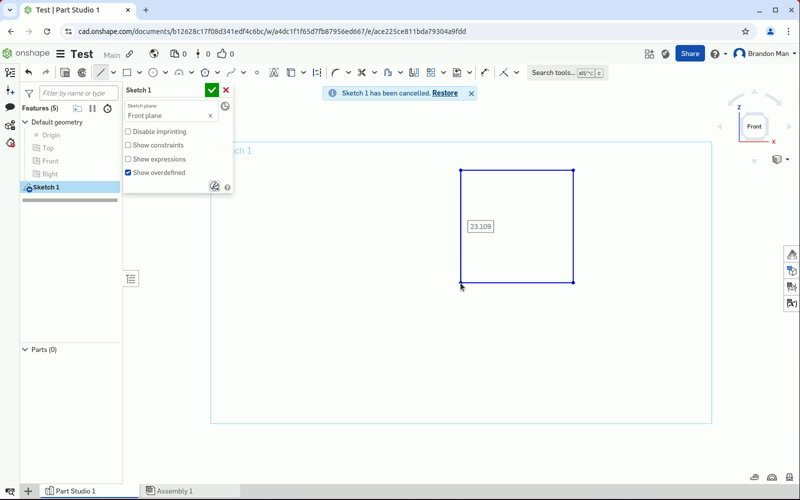
mouse_move(506, 227)
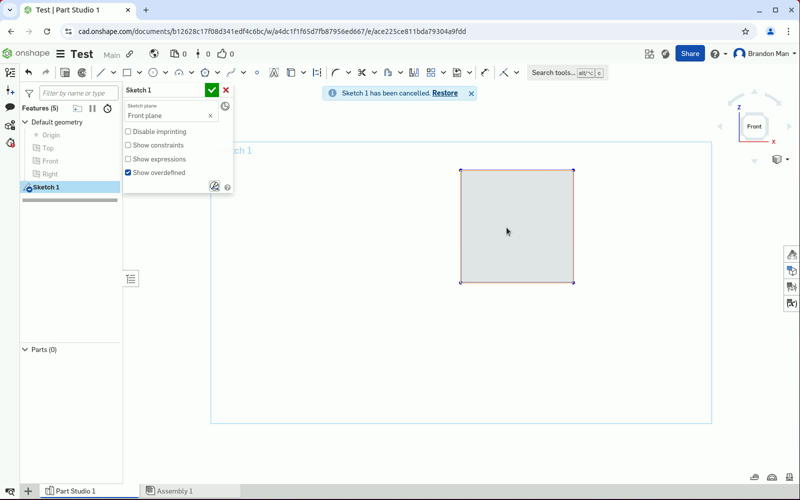
click(506, 227)
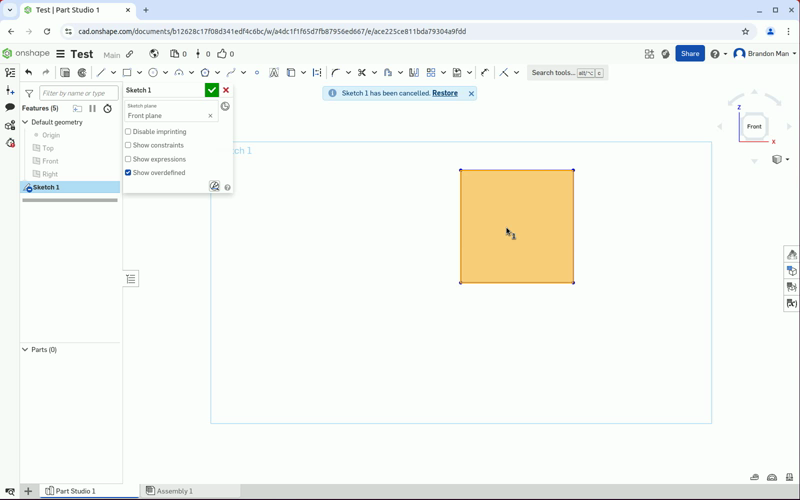
mouse_move(73, 352)
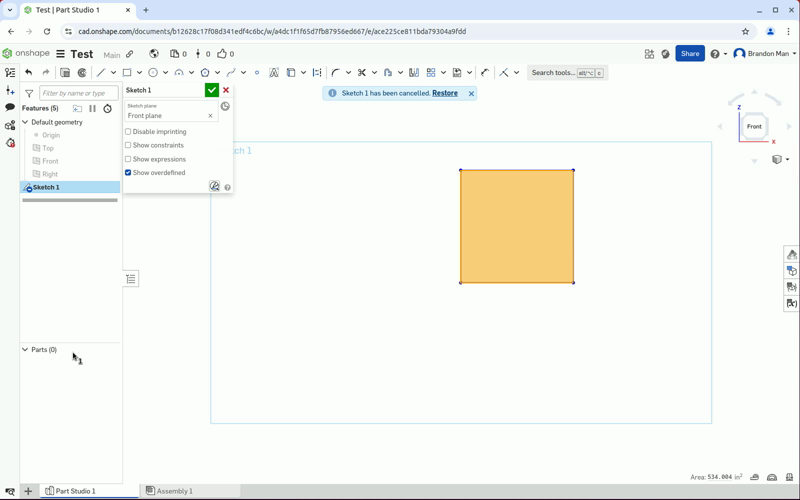
key(shift+y)
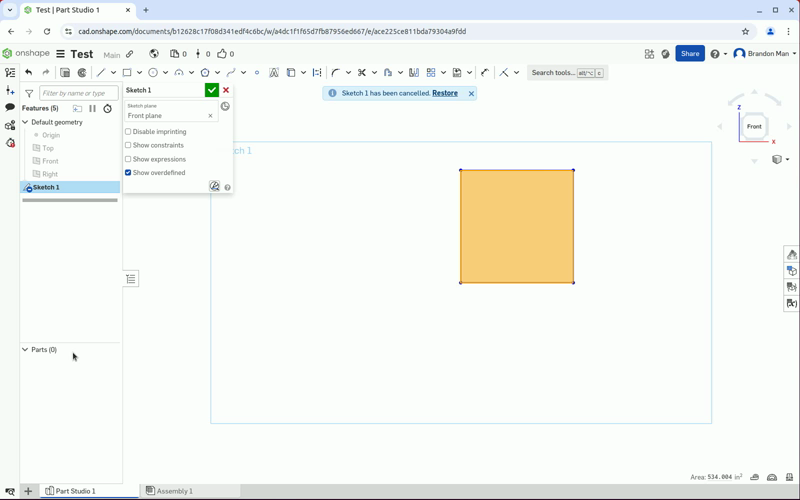
key(shift+e)
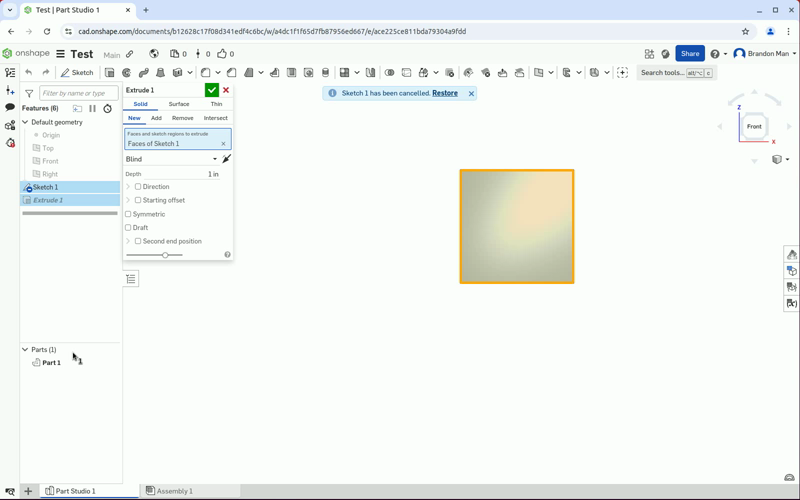
mouse_move(143, 106)
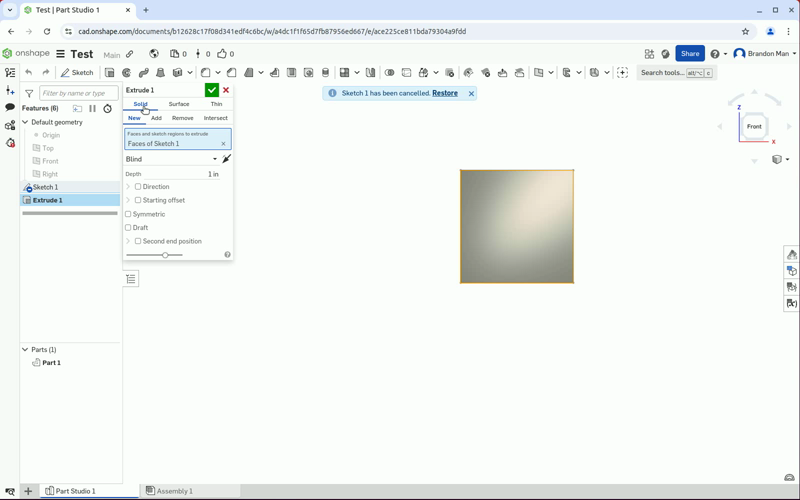
click(143, 106)
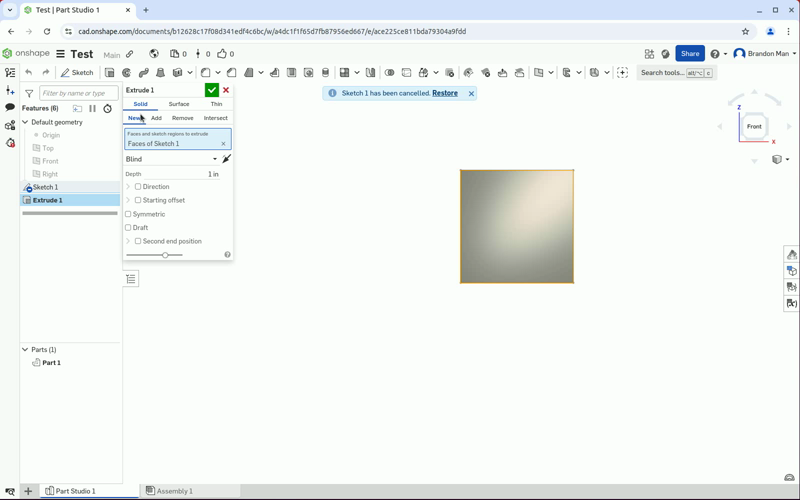
mouse_move(137, 120)
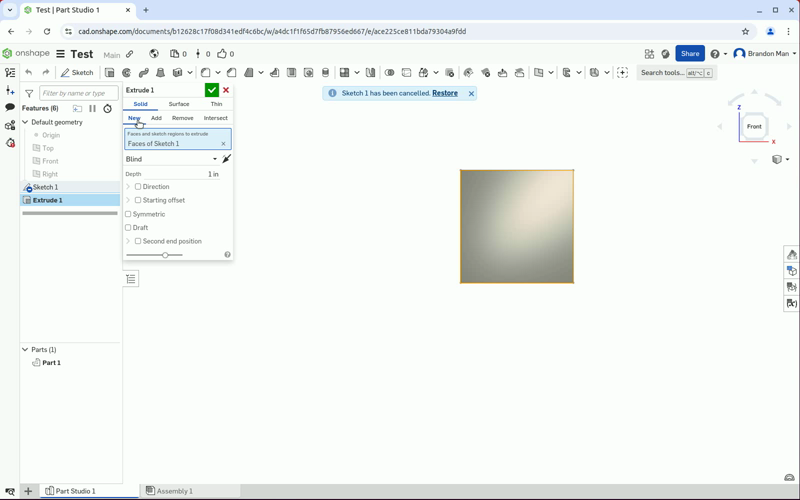
click(137, 120)
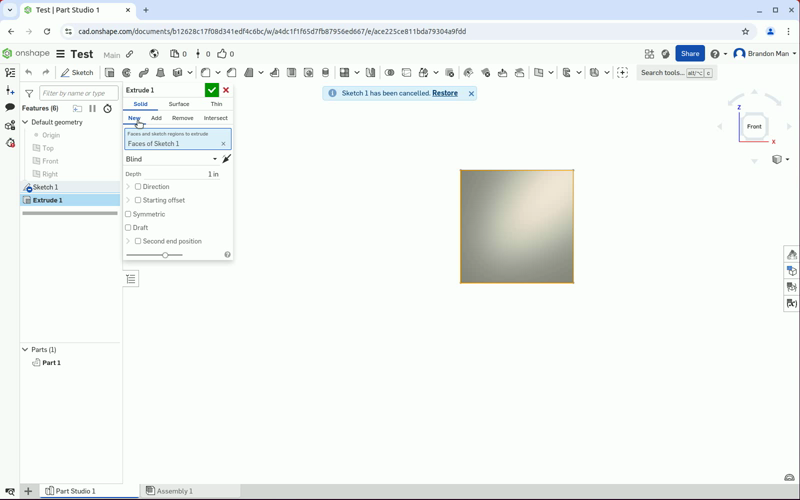
key(tab, 4)
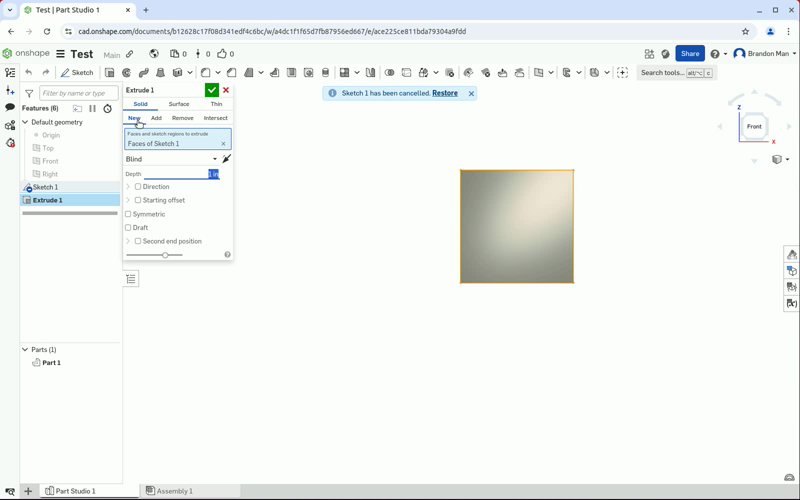
text(23.108)
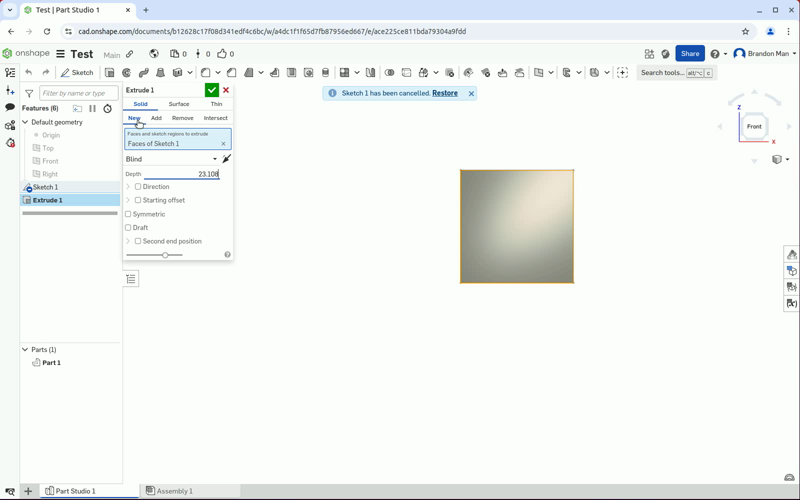
key(enter)
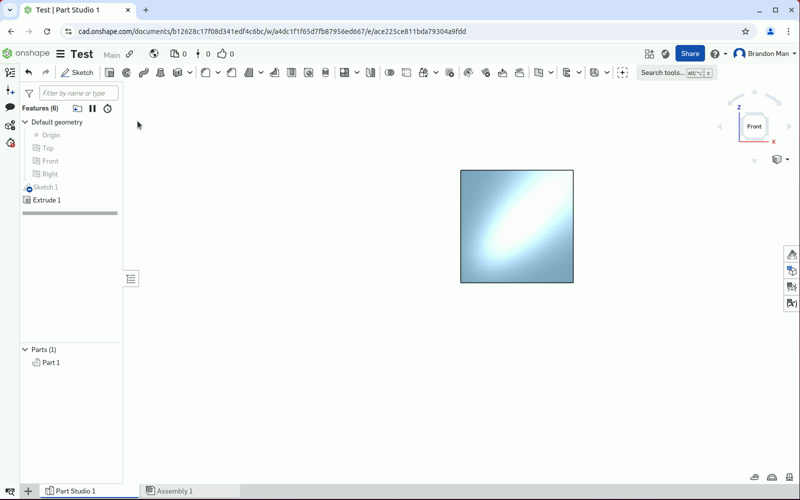
key(shift+h)
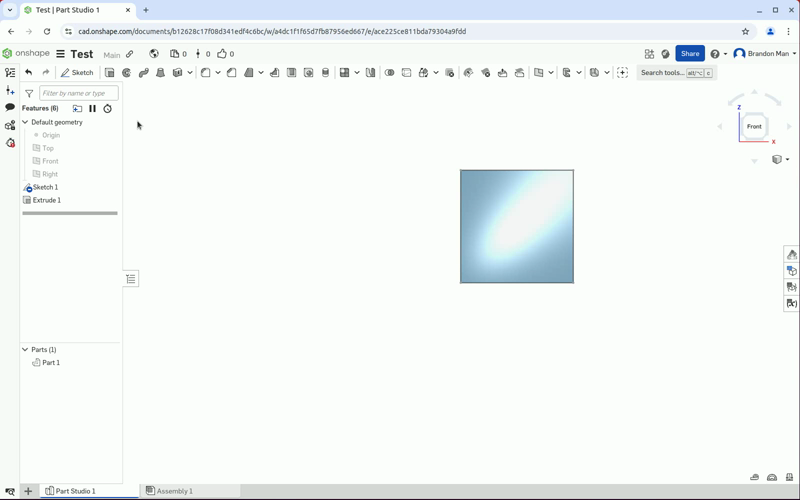
key(shift+h)
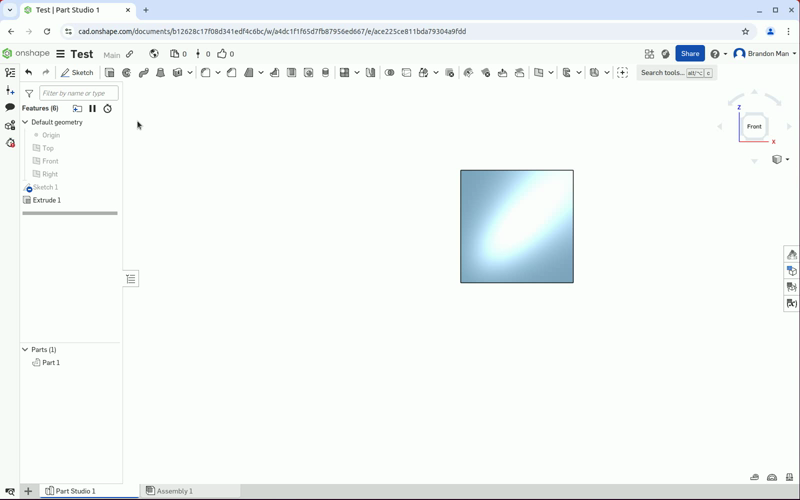
mouse_move(73, 189)
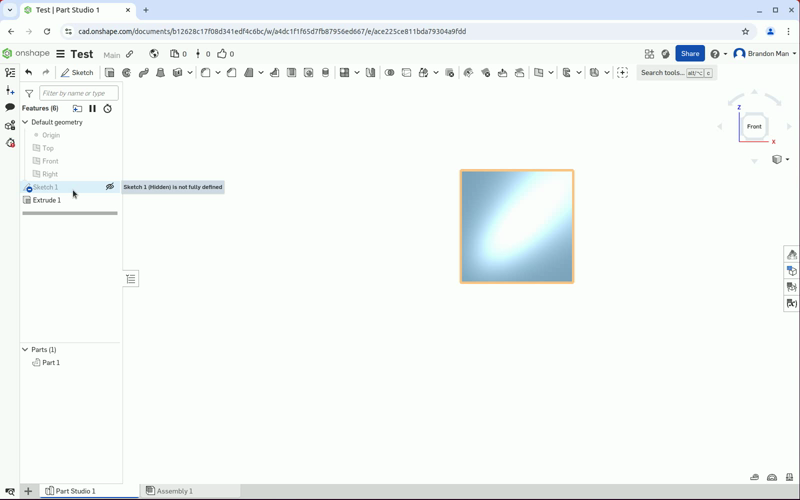
click(73, 189)
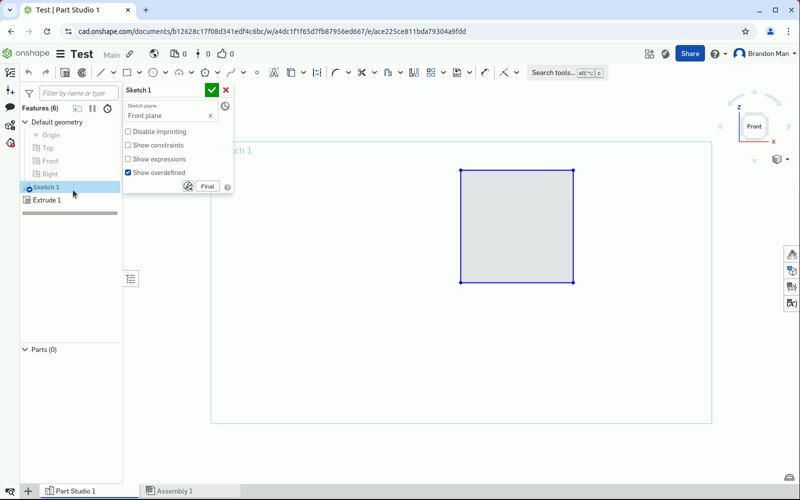
mouse_move(229, 92)
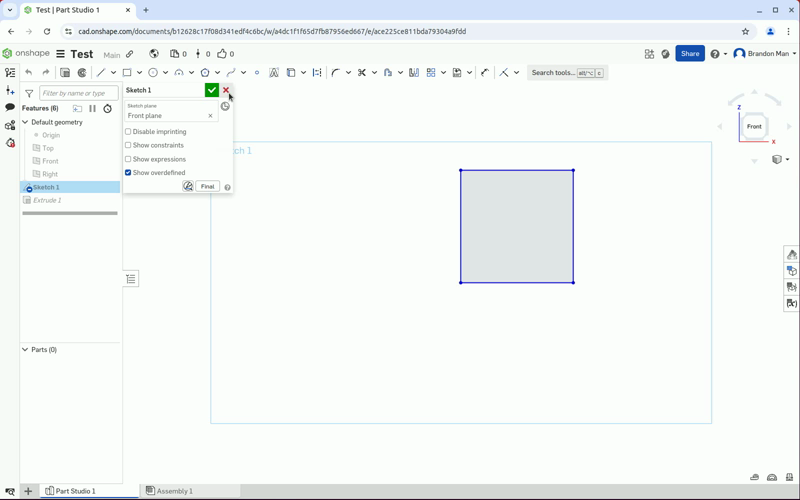
click(229, 92)
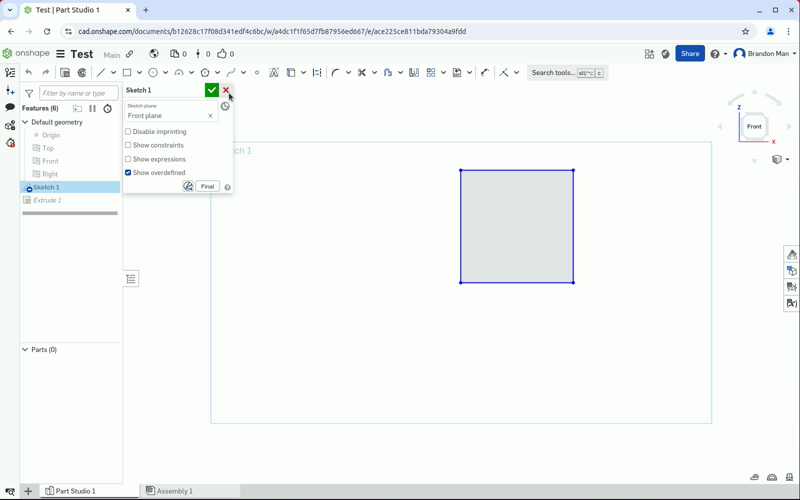
key(shift+s)
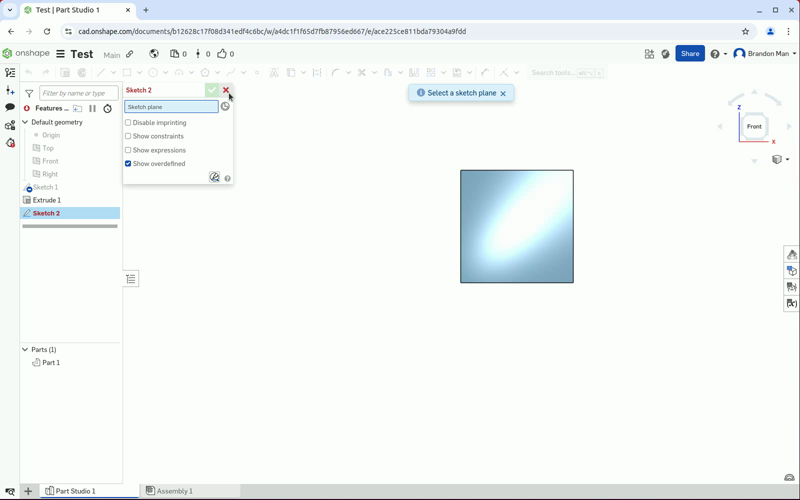
mouse_move(73, 163)
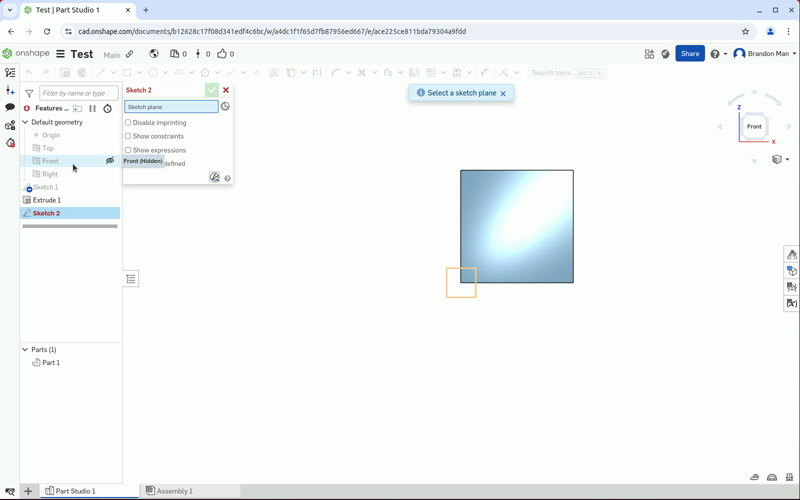
click(73, 163)
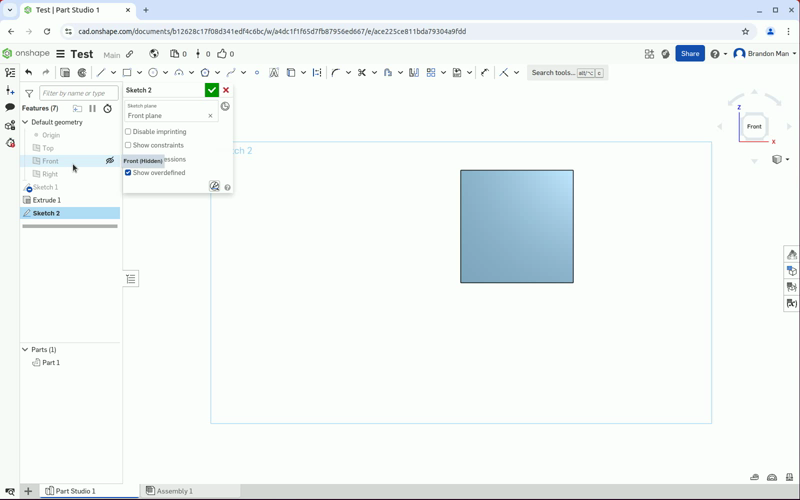
mouse_move(73, 352)
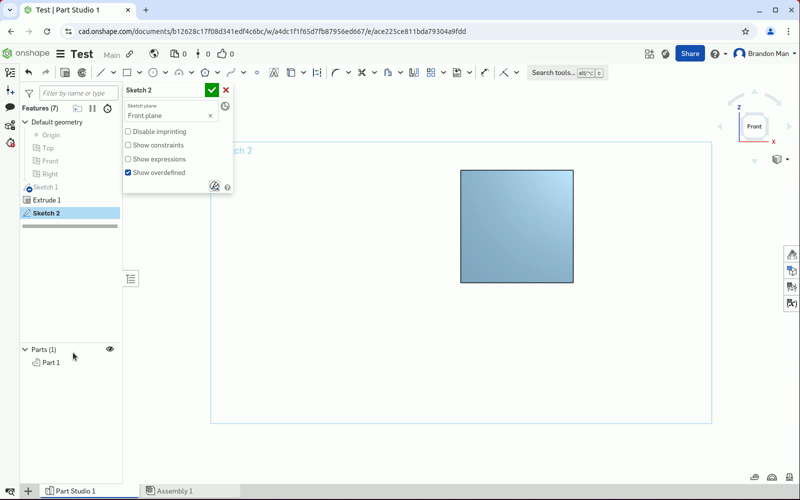
key(y)
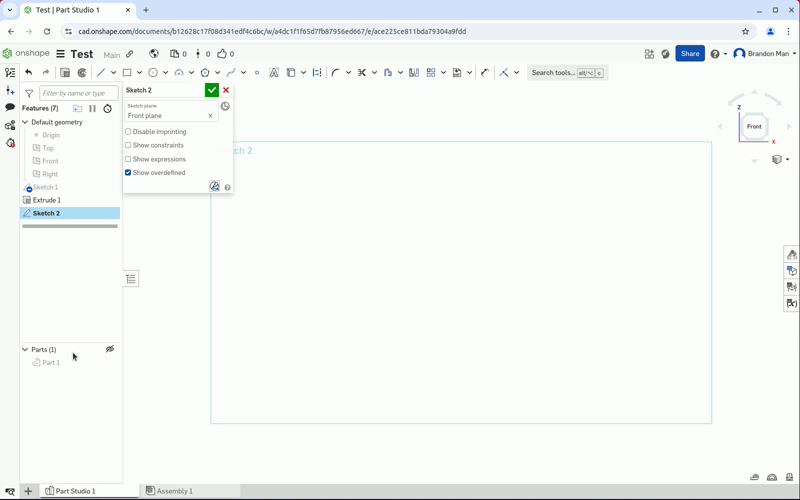
key(c)
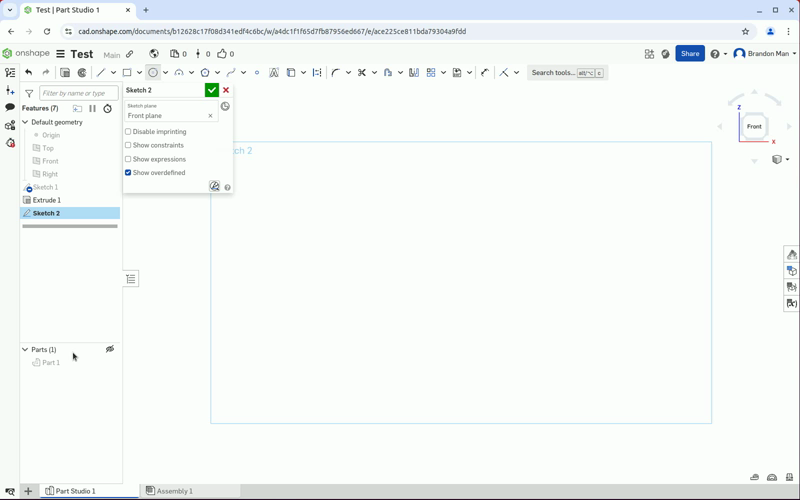
key_down(shift)
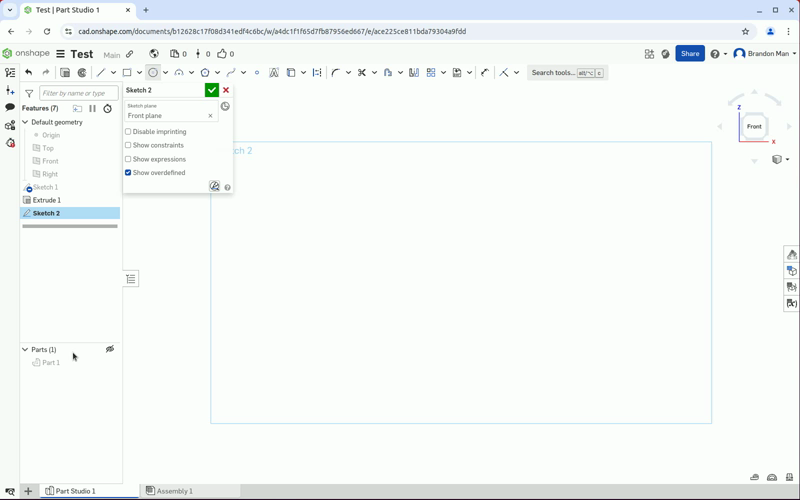
mouse_move(518, 225)
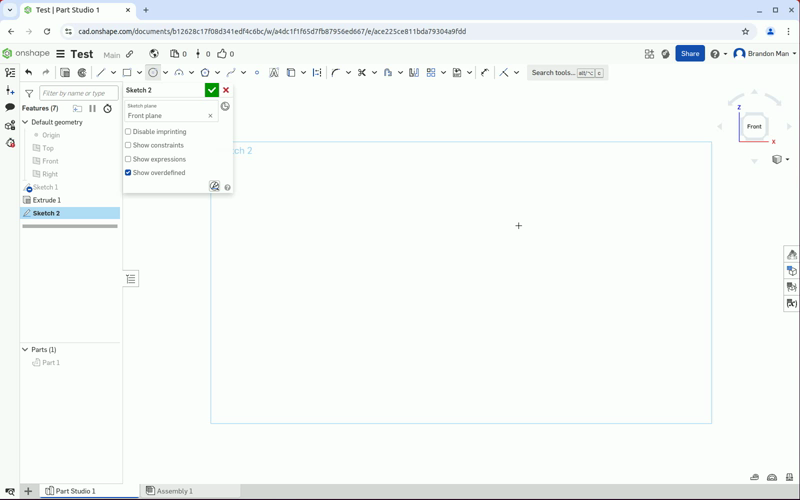
click(518, 225)
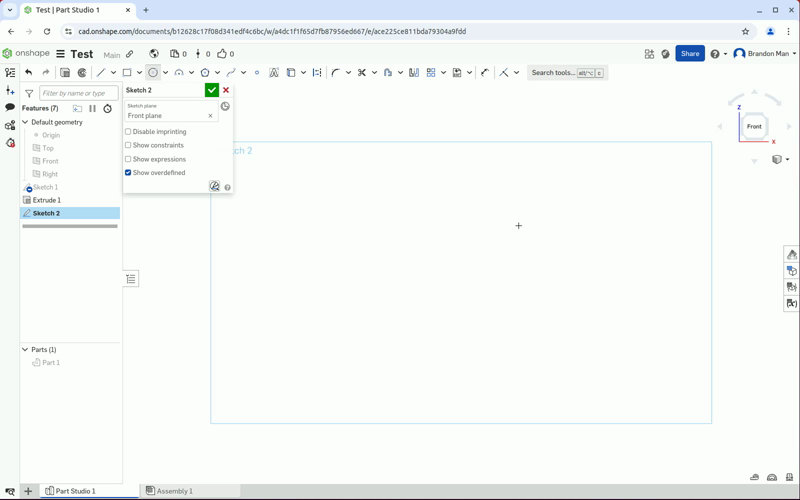
key_up(shift)
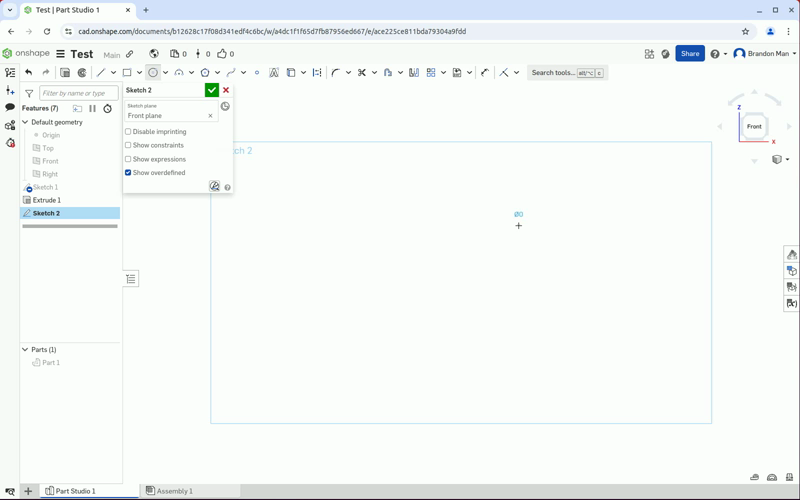
mouse_move(547, 225)
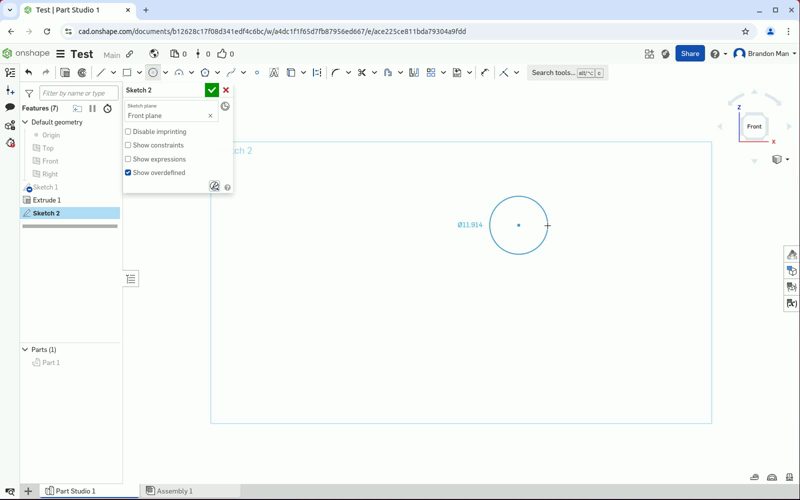
click(547, 225)
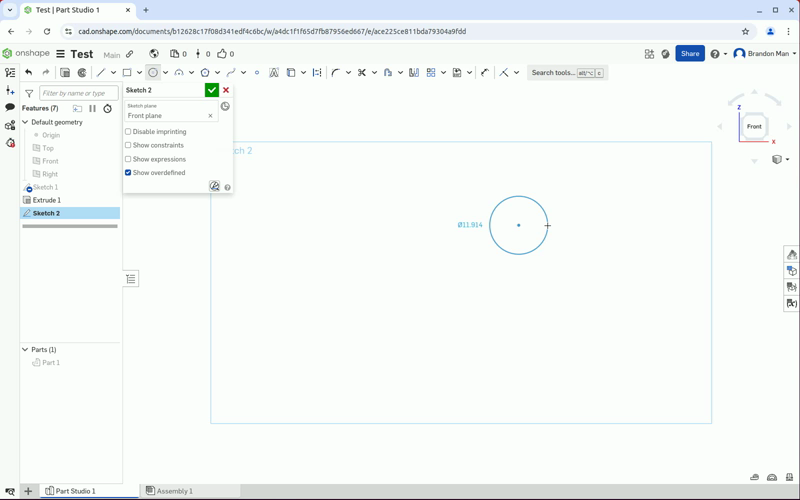
key(esc)
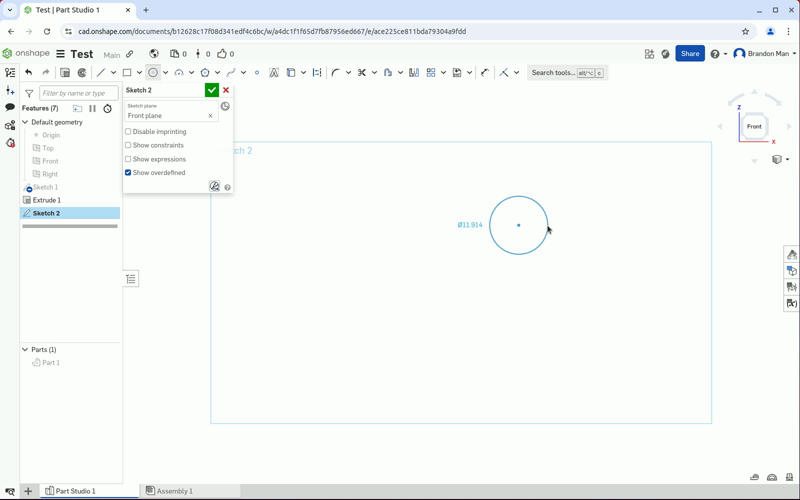
mouse_move(525, 235)
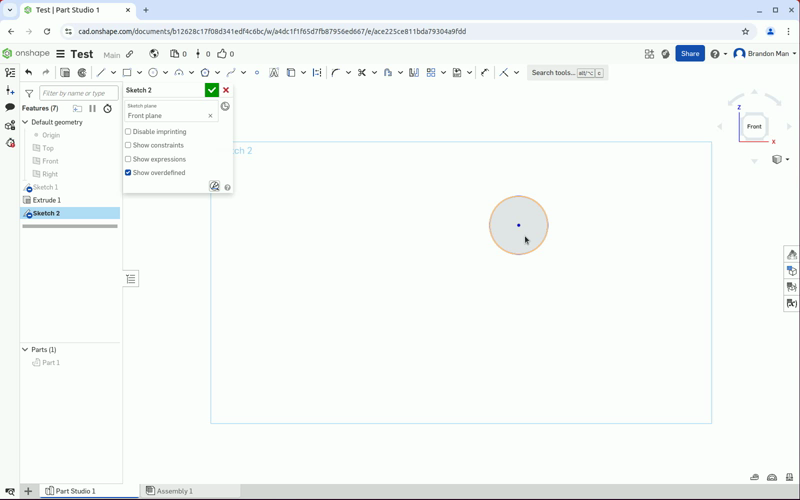
click(525, 235)
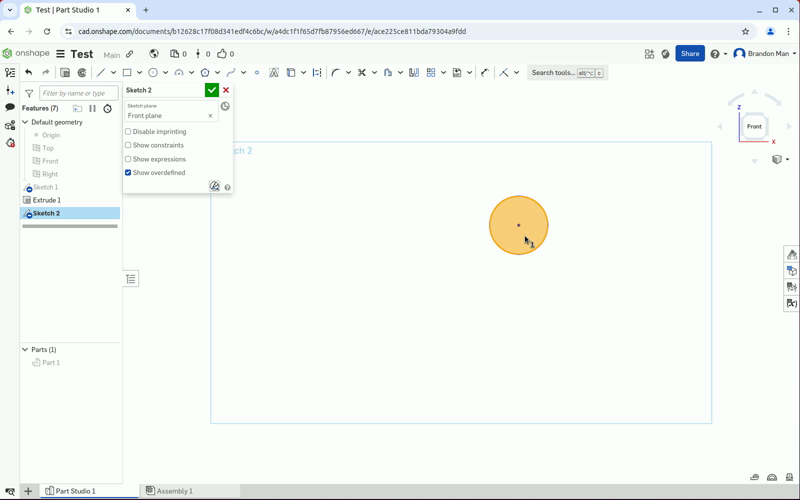
mouse_move(73, 352)
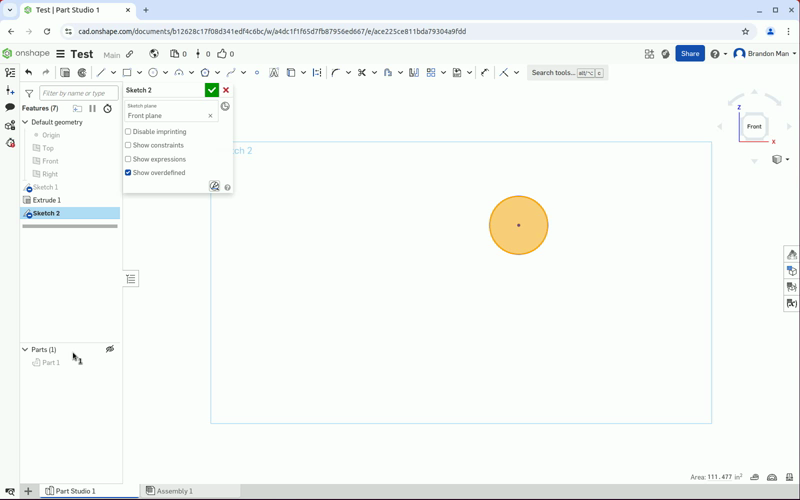
key(shift+y)
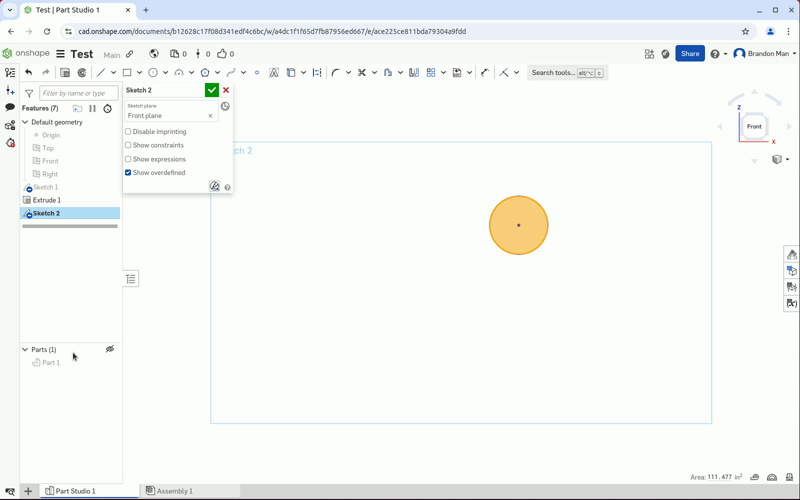
key(shift+e)
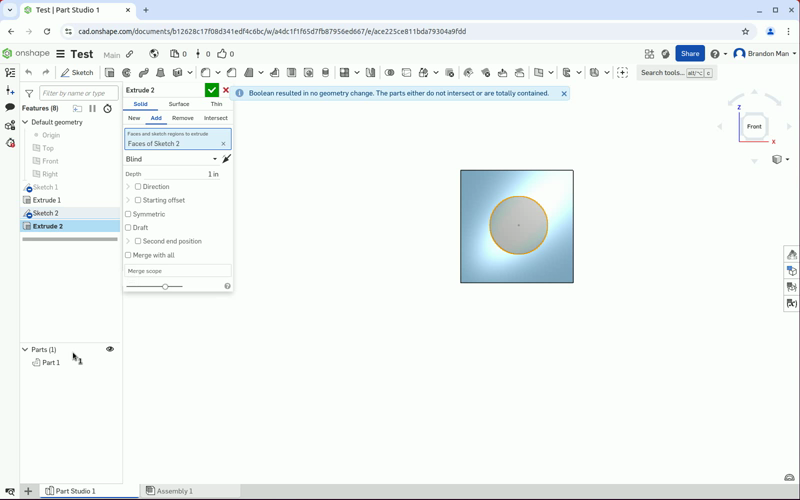
mouse_move(143, 106)
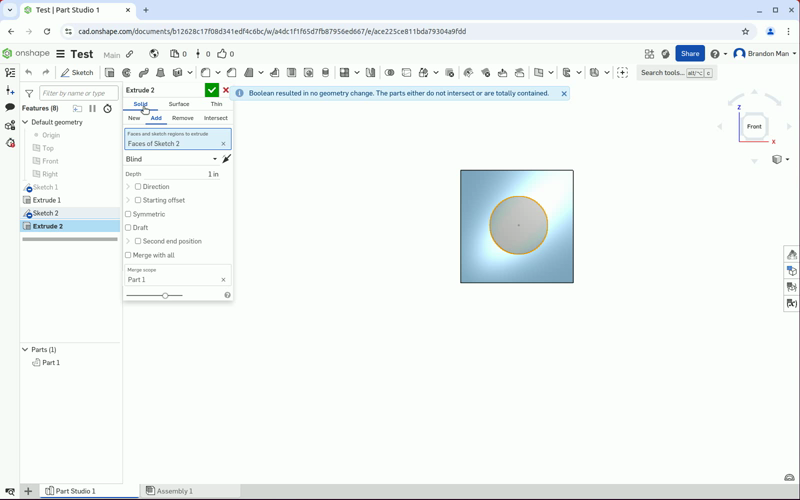
click(143, 106)
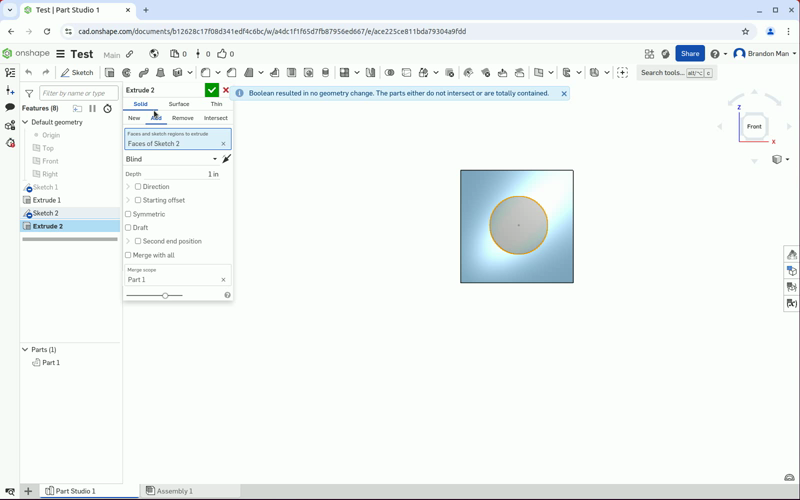
mouse_move(186, 120)
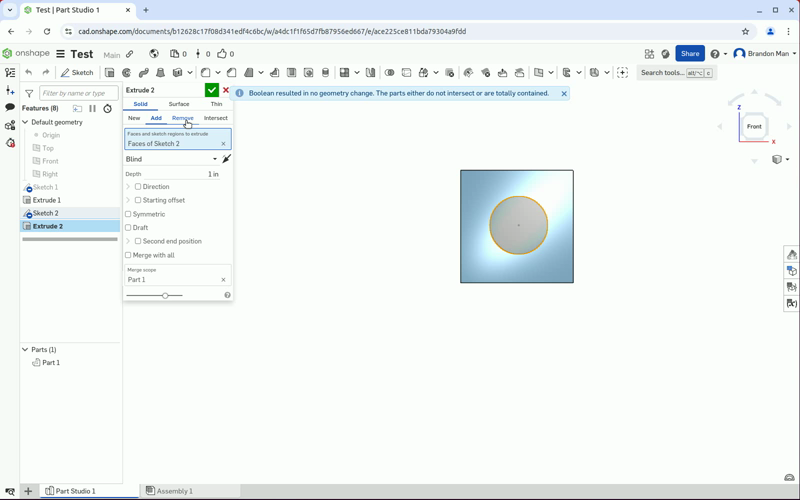
click(186, 120)
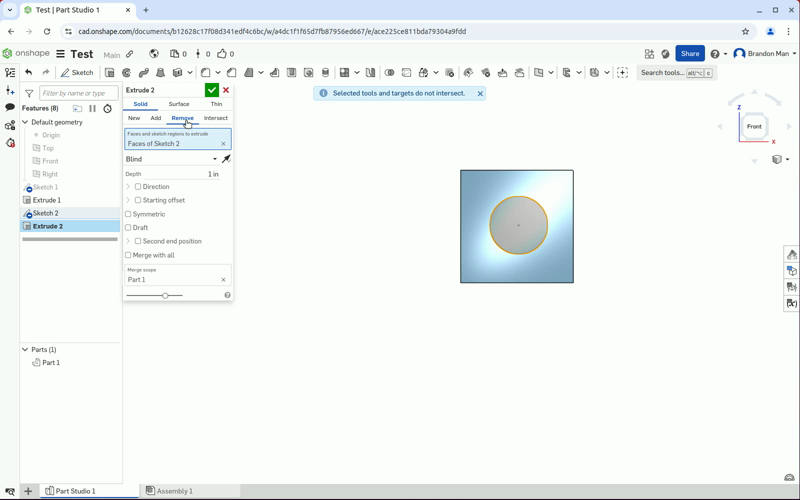
key(tab, 4)
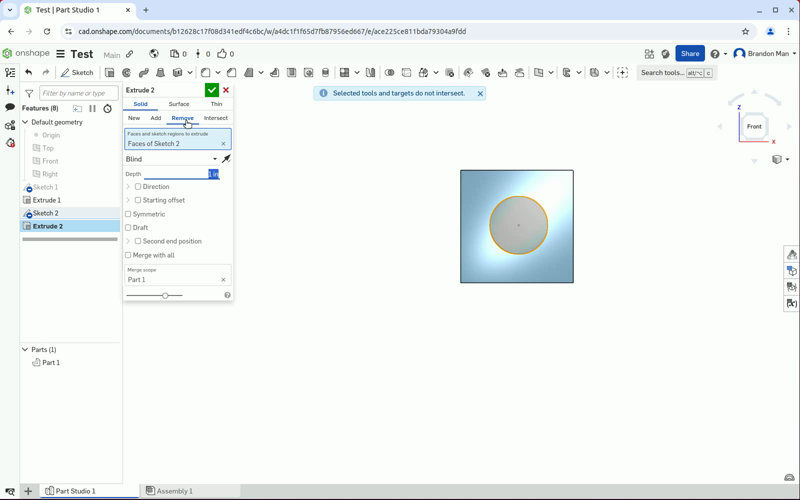
text(11.554)
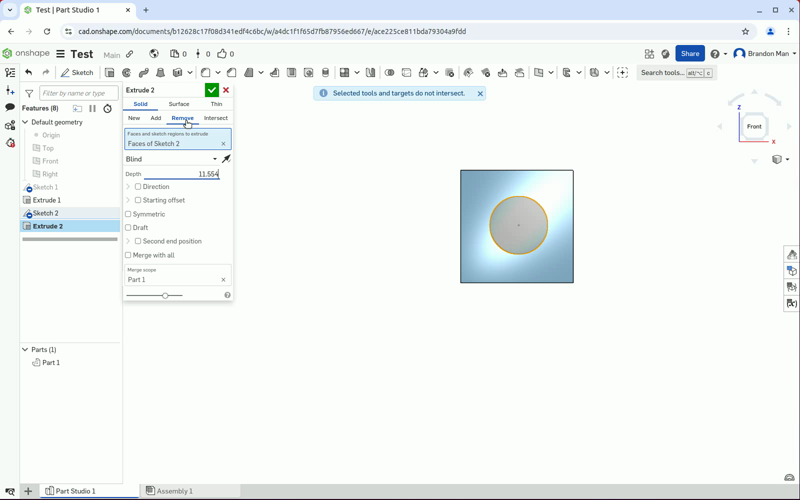
key(tab, 6)
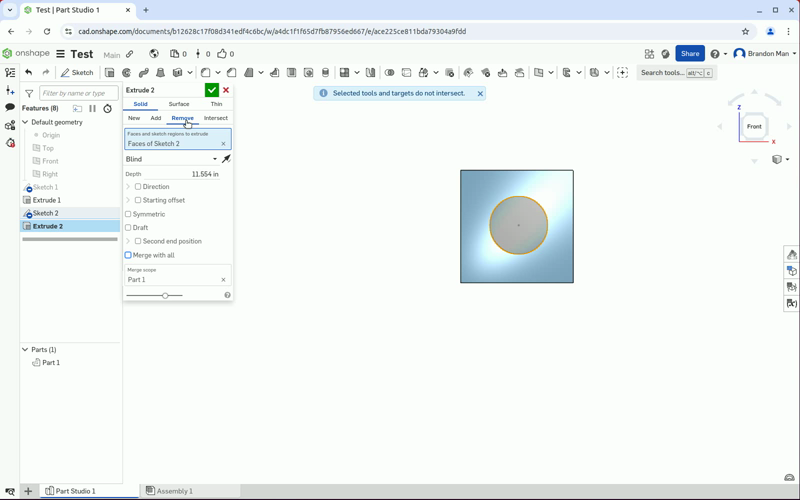
key(space)
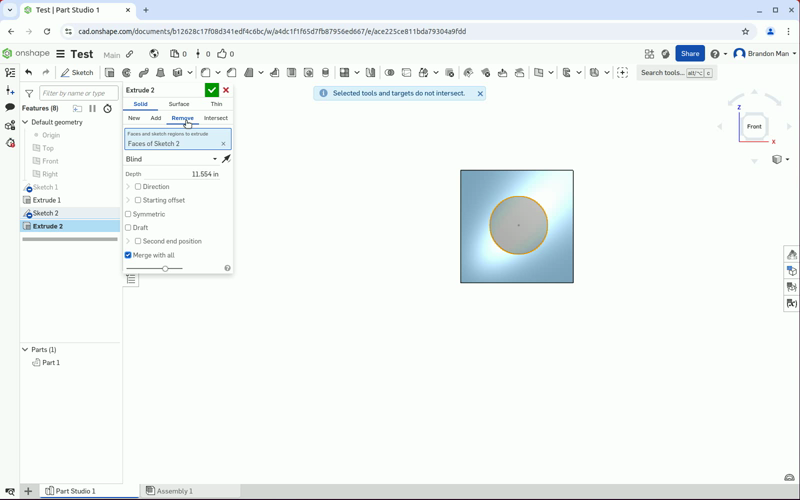
key(enter)
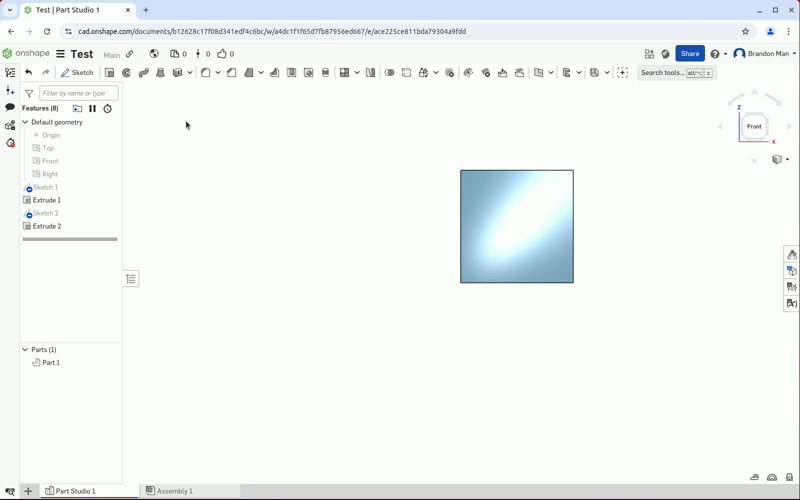
key(shift+h)
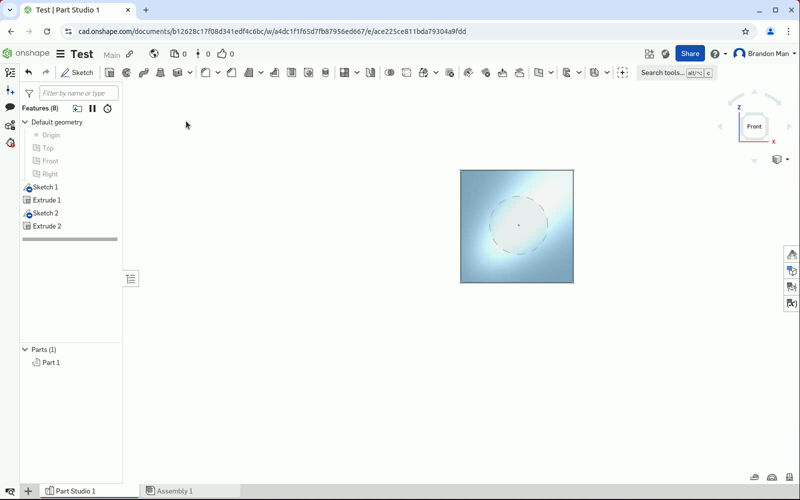
key(shift+h)
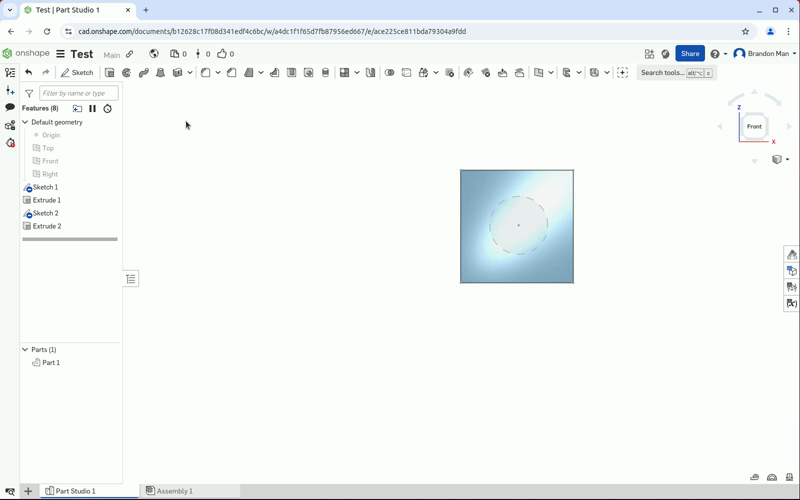
key(shift+7)
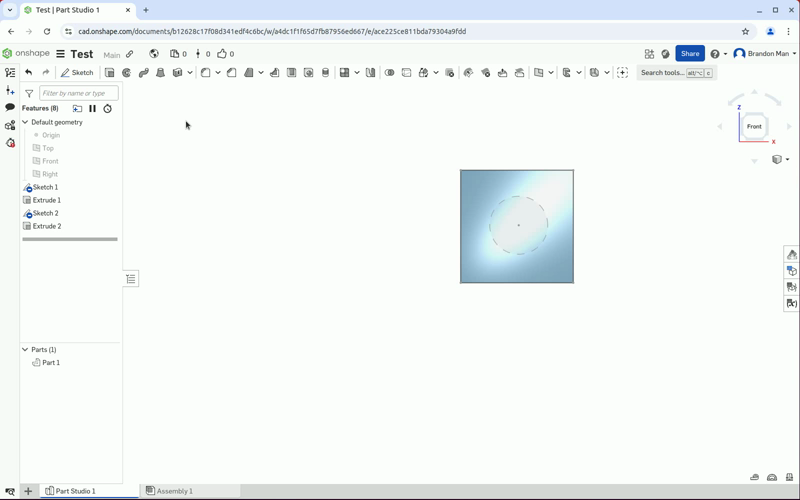
key(left, 2)
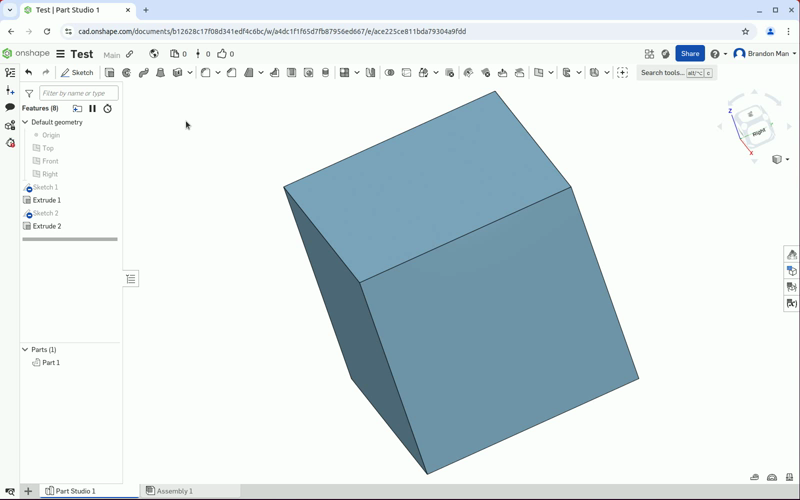
key(down, 2)
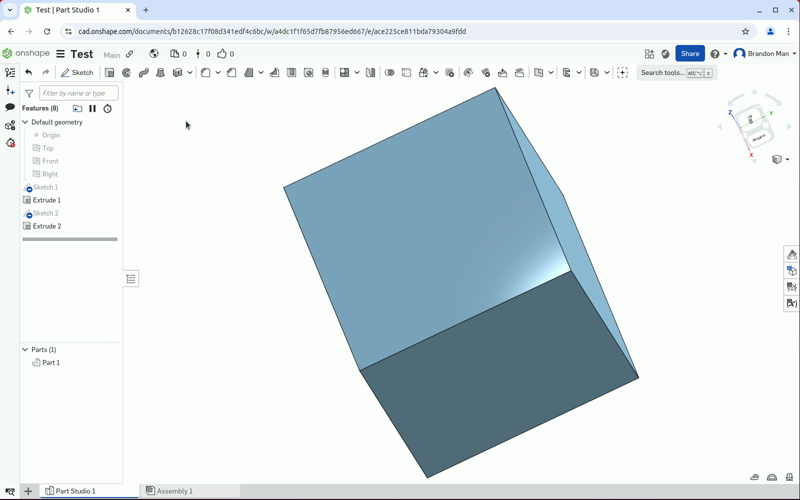
key(up, 2)
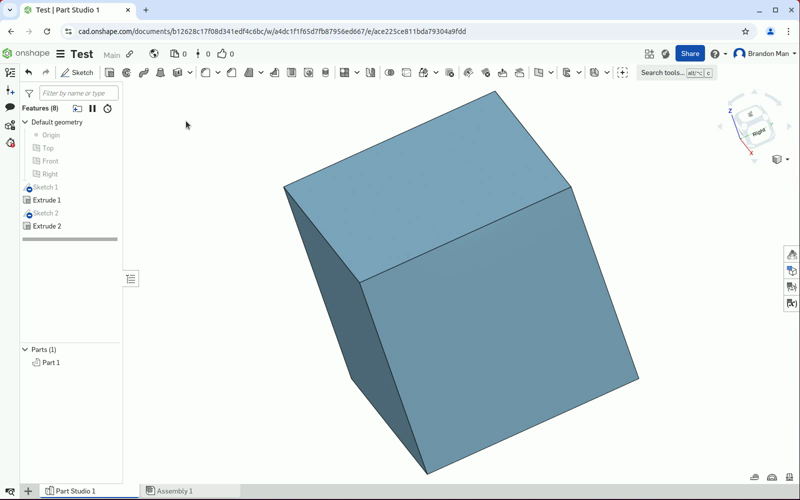
key(right, 2)
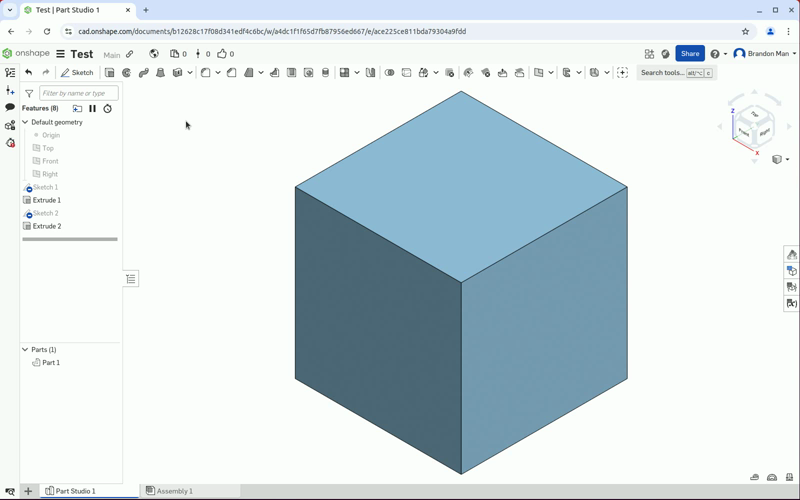
mouse_move(73, 189)
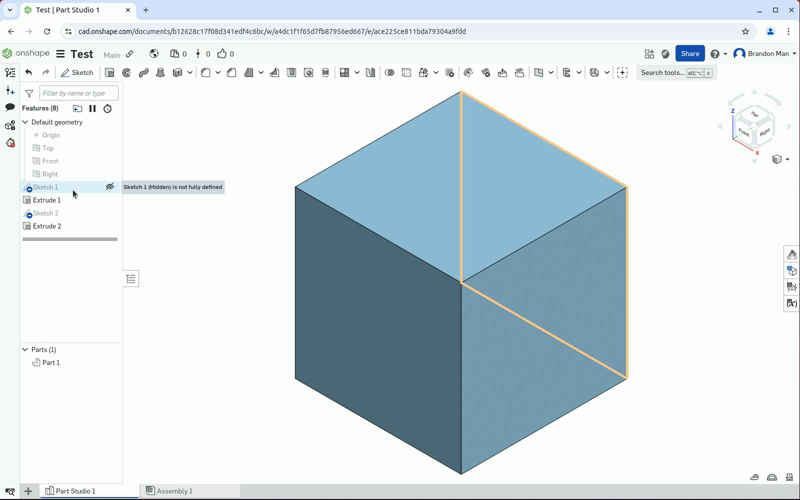
click(73, 189)